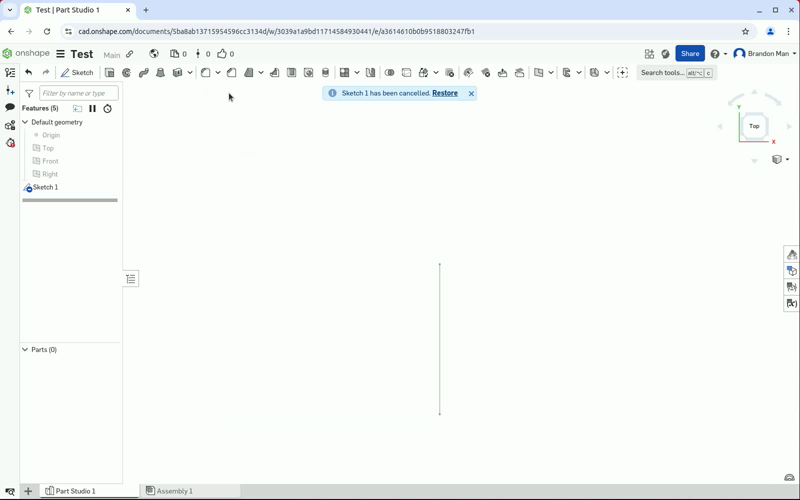
key(shift+h)
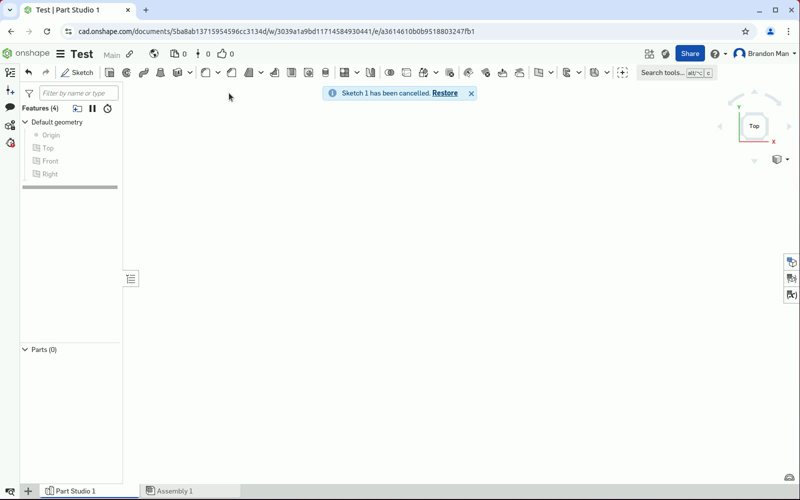
mouse_move(73, 352)
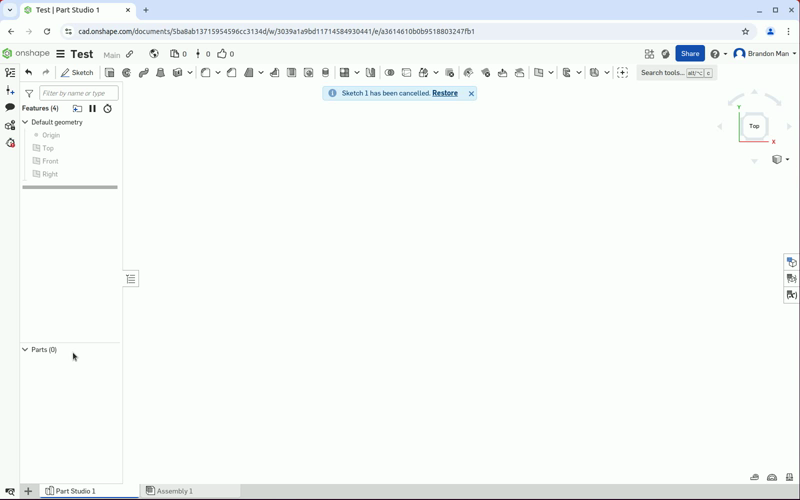
key(y)
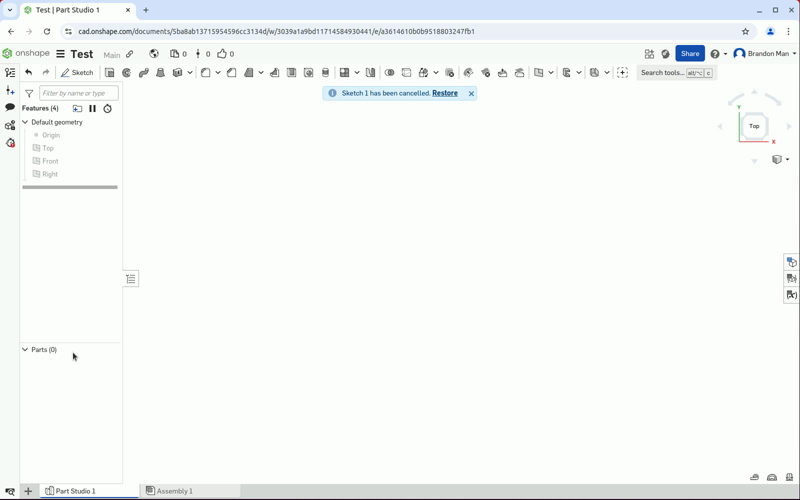
key(shift+p)
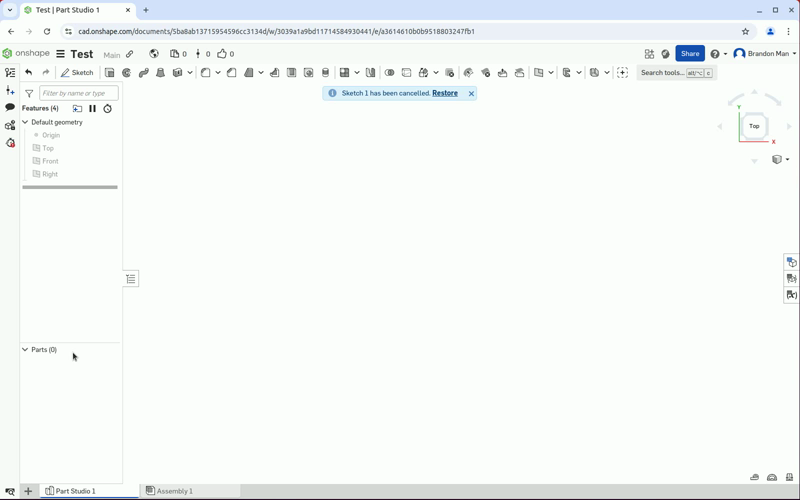
key(space)
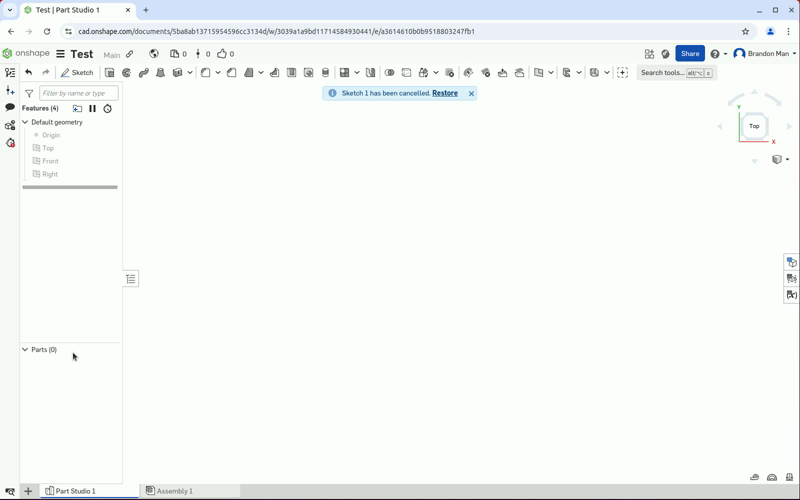
key_down(shift)
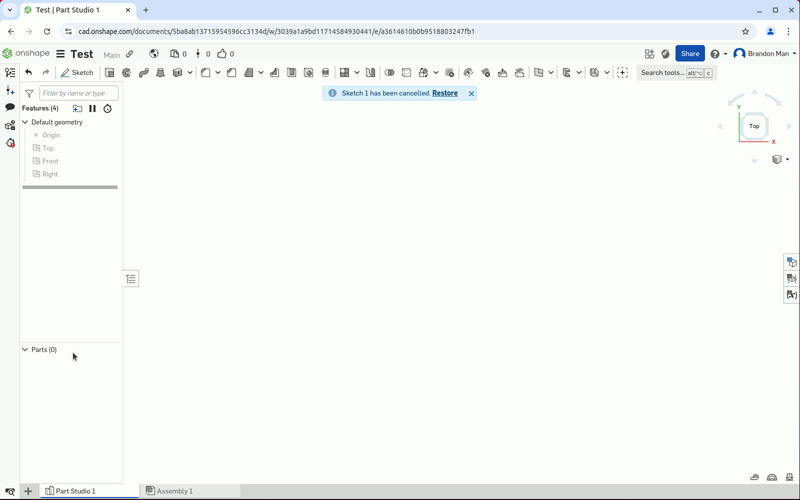
key(up)
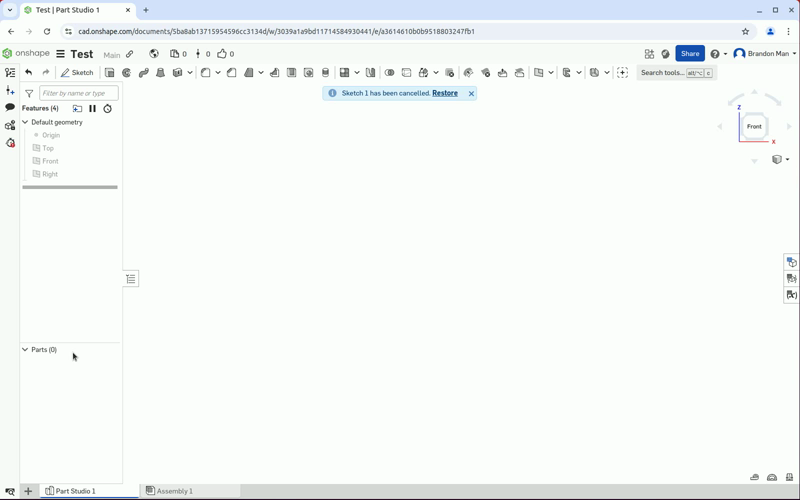
key_up(shift)
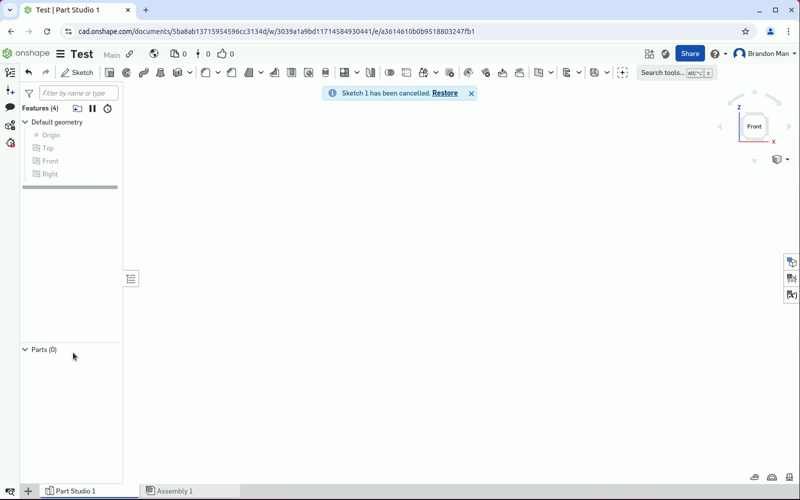
mouse_move(73, 352)
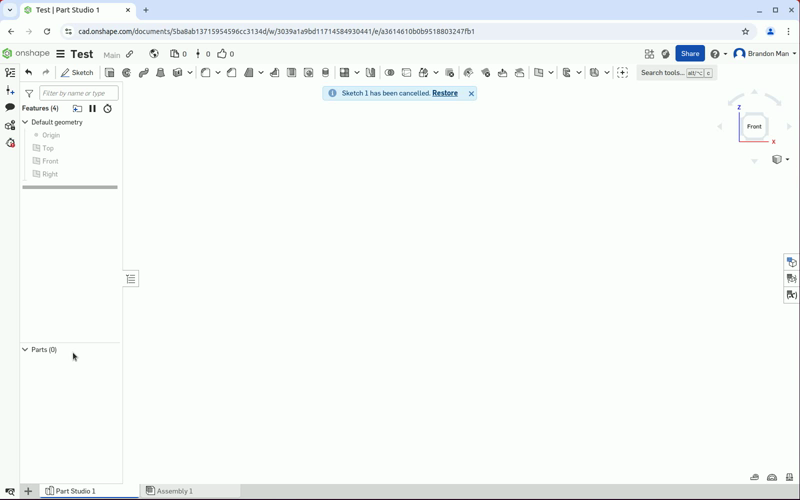
key(shift+y)
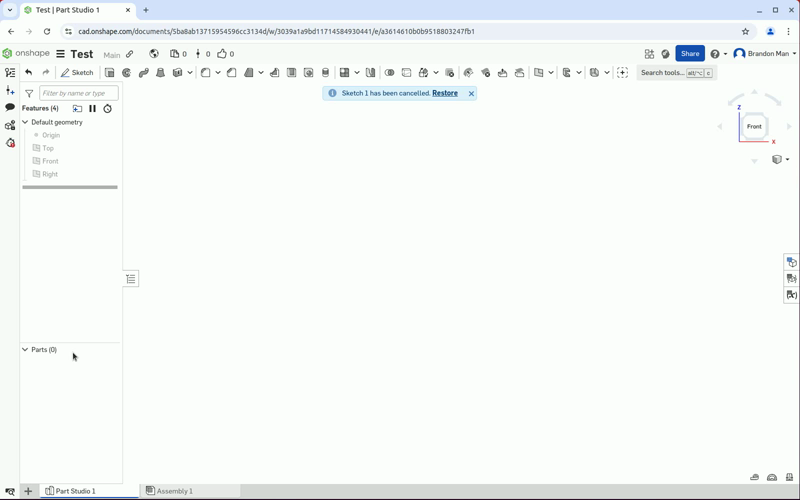
key(shift+s)
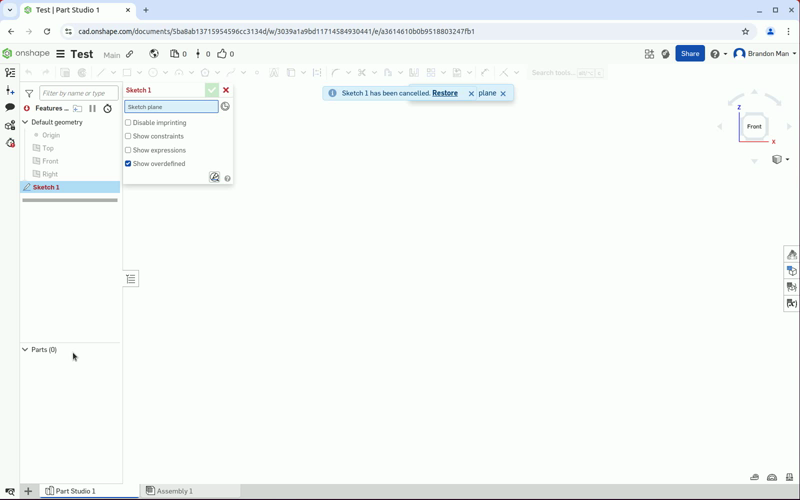
mouse_move(73, 163)
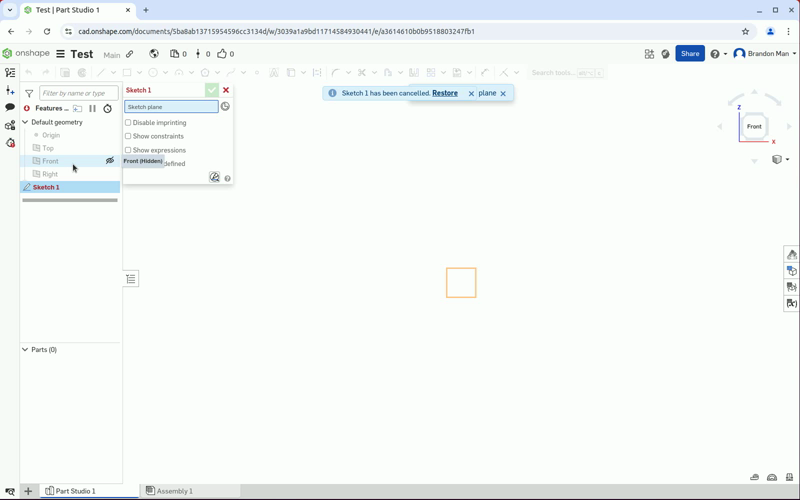
click(73, 163)
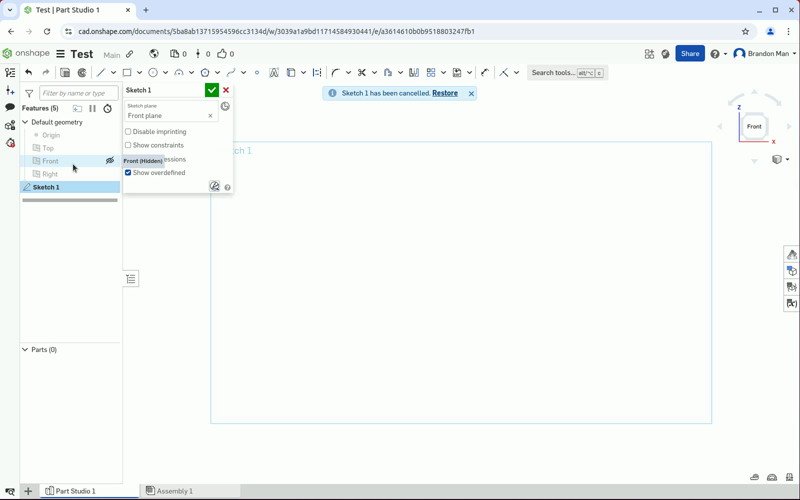
mouse_move(73, 352)
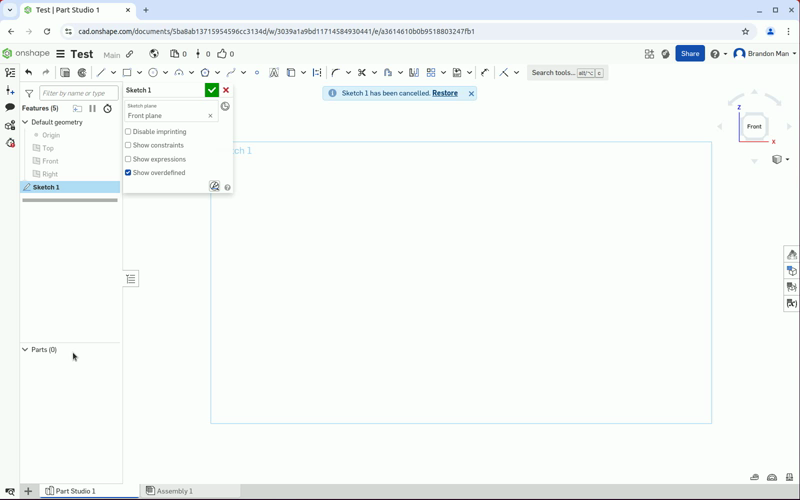
key(y)
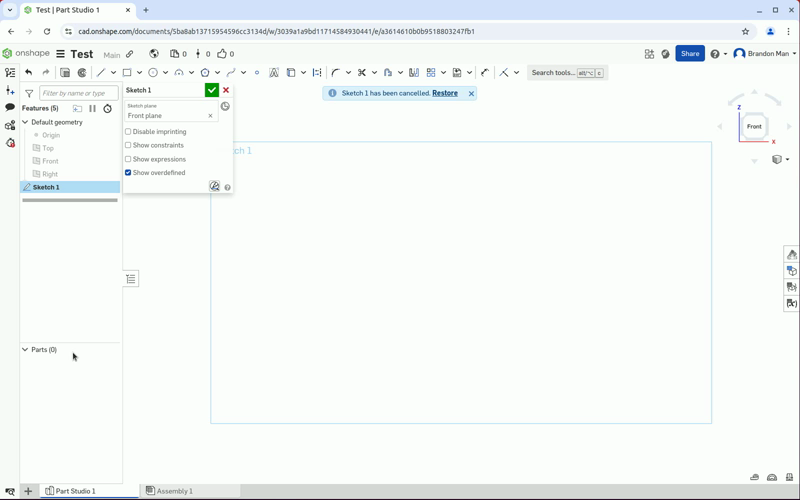
key(l)
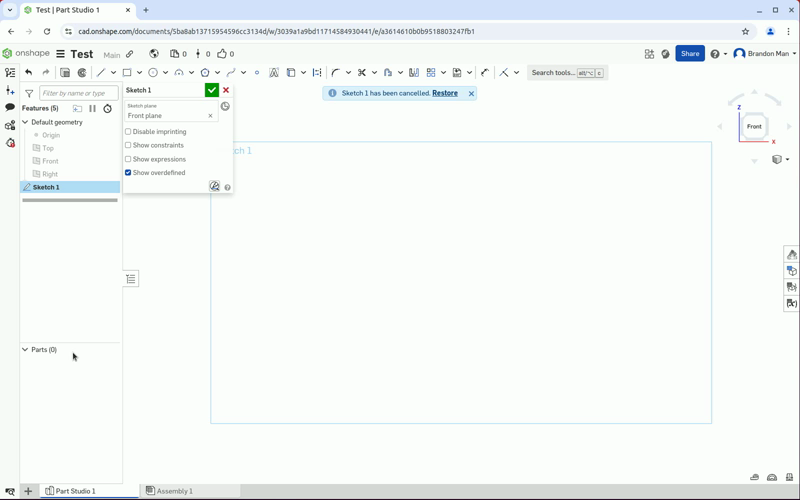
key_down(shift)
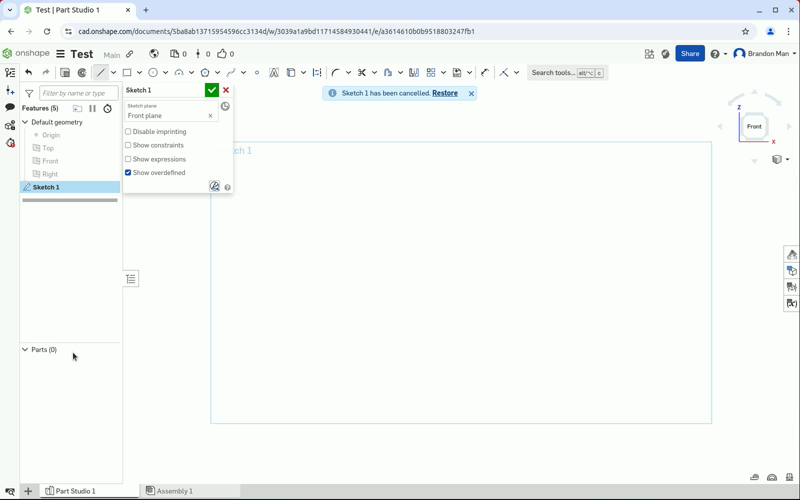
mouse_move(350, 239)
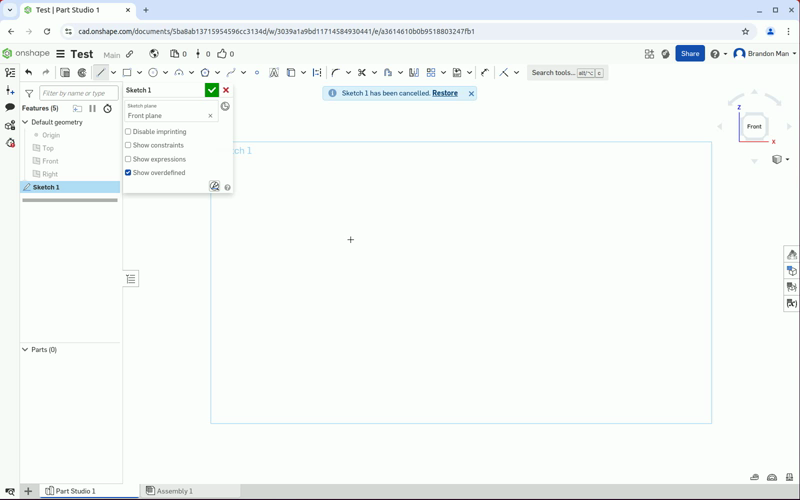
click(350, 239)
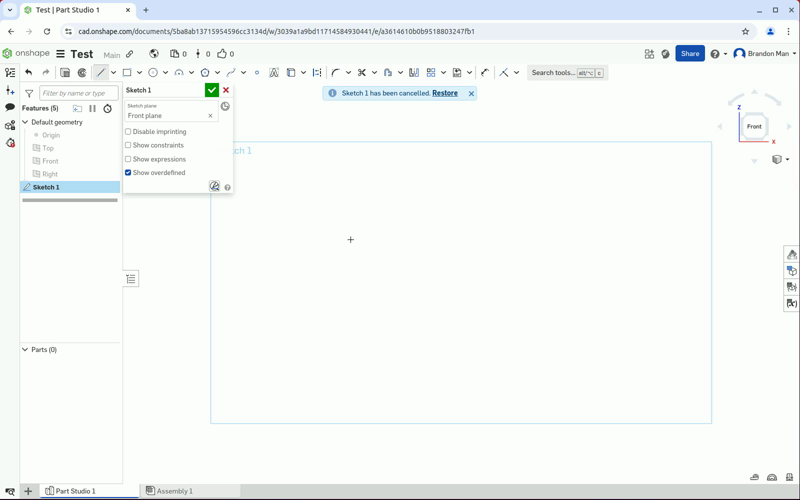
key_up(shift)
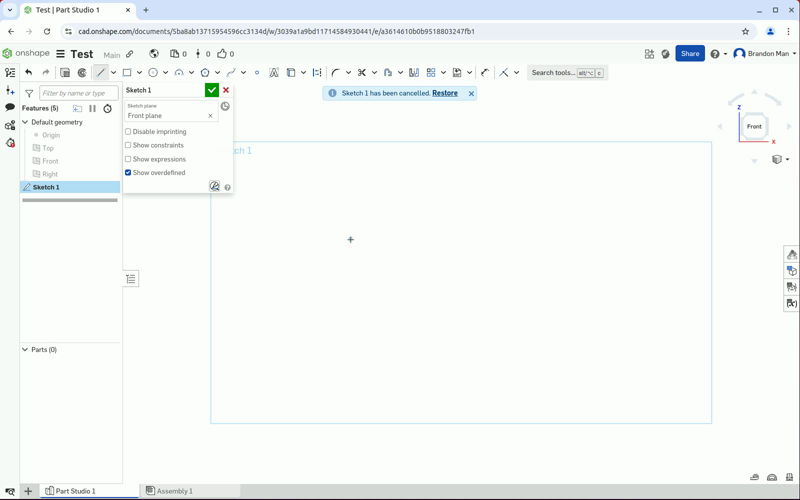
key_down(shift)
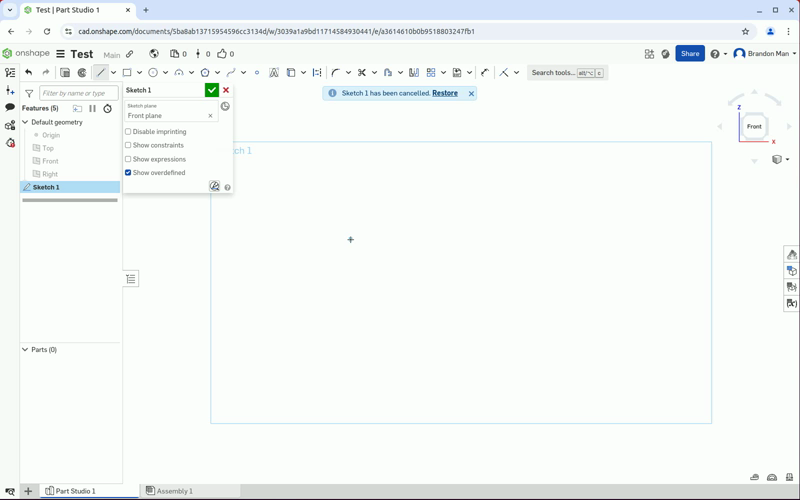
mouse_move(535, 239)
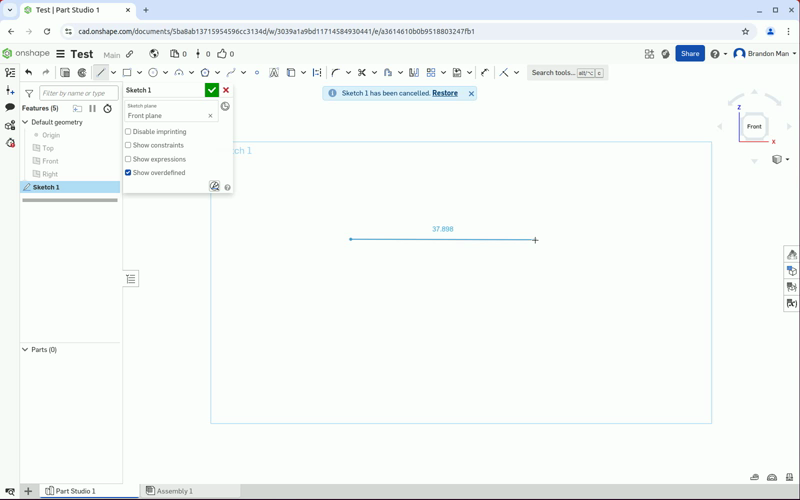
click(535, 239)
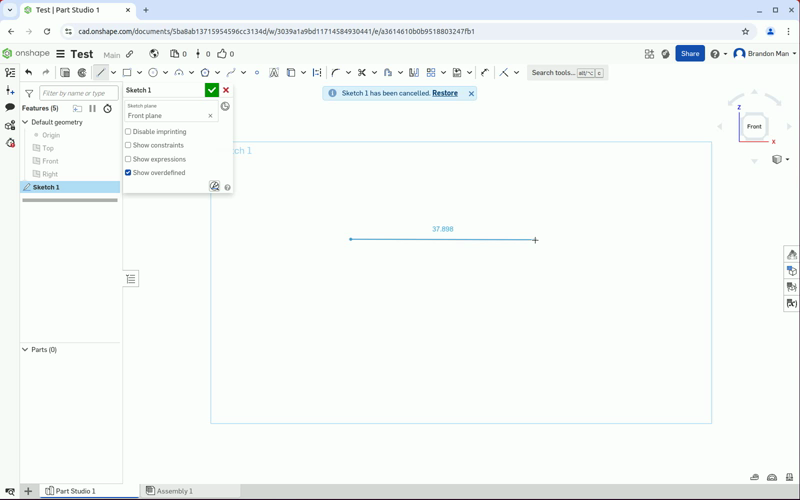
key_up(shift)
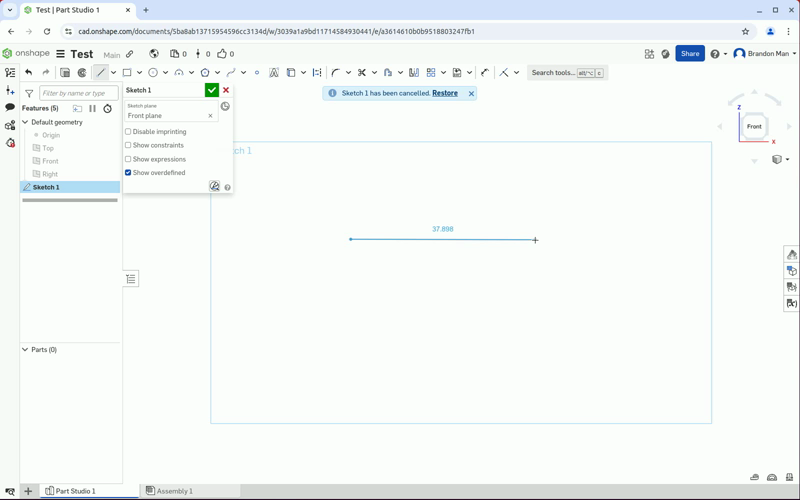
key_down(shift)
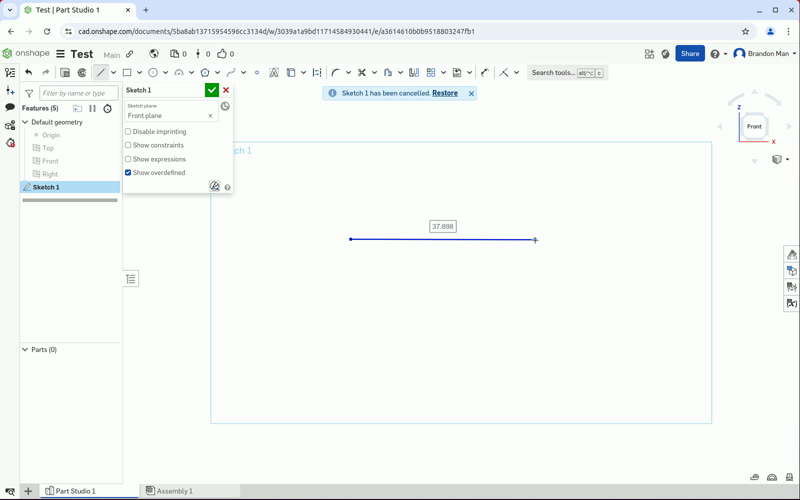
mouse_move(535, 169)
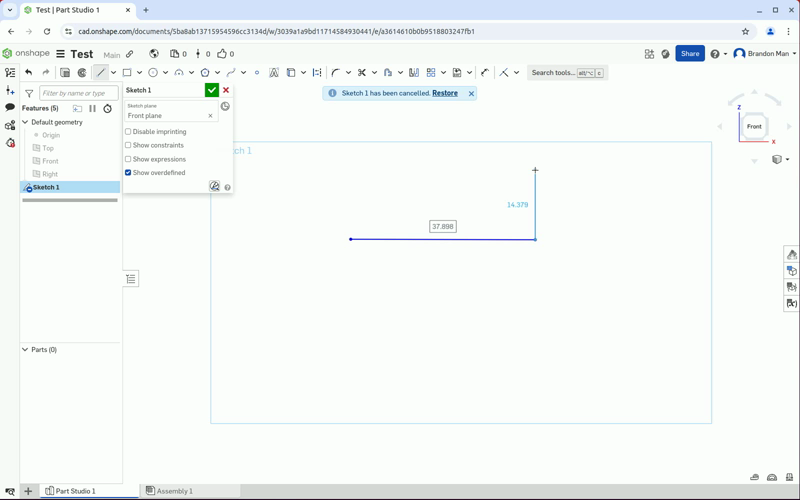
click(535, 169)
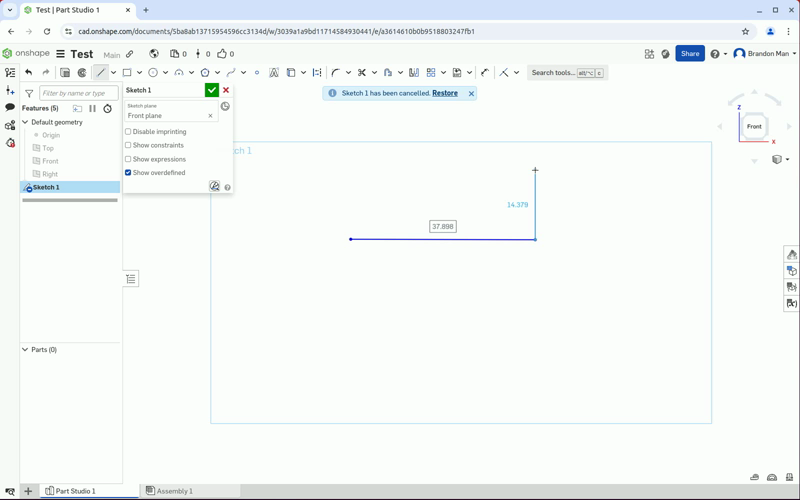
key_up(shift)
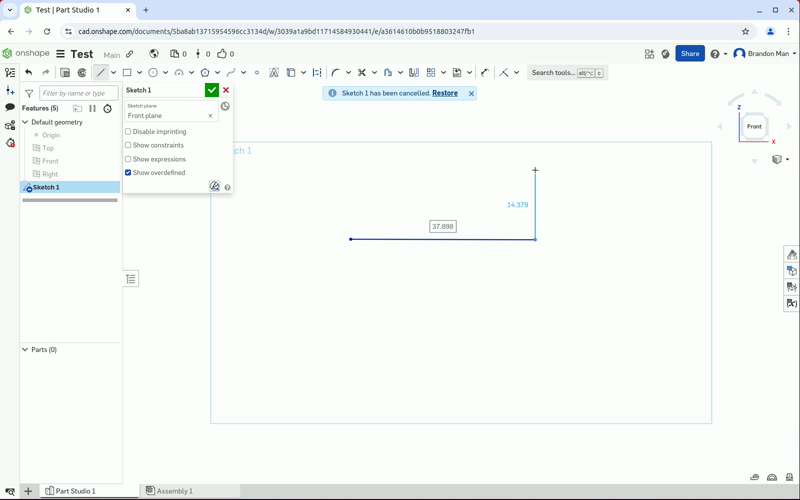
key_down(shift)
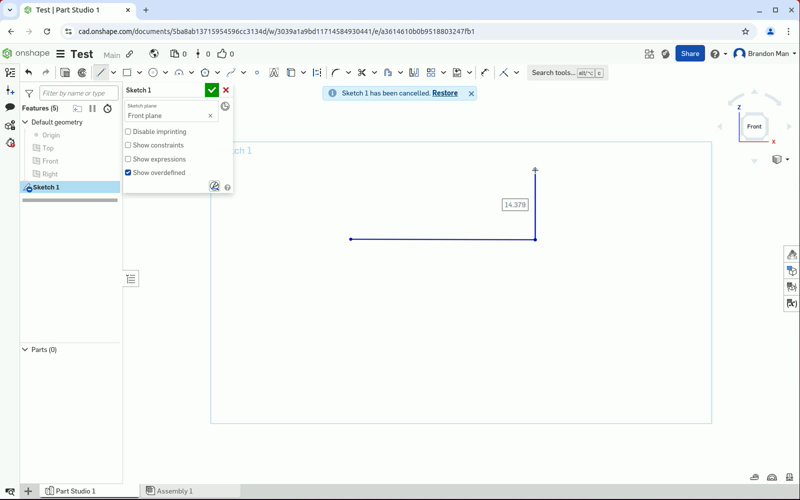
mouse_move(350, 169)
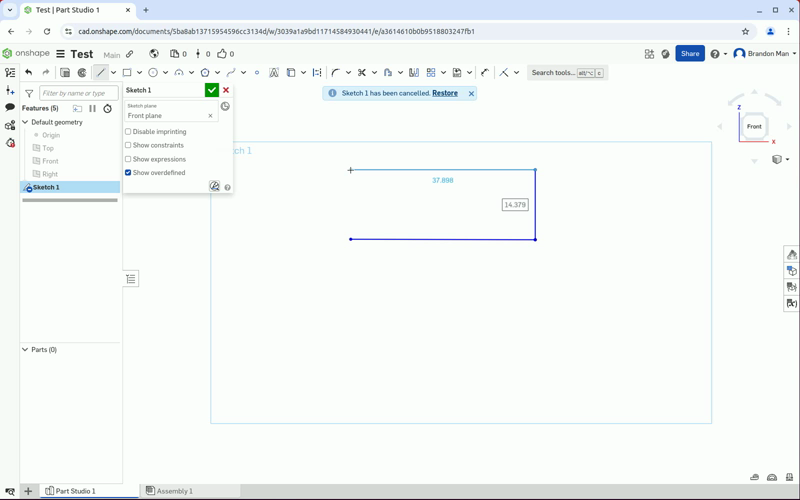
click(350, 169)
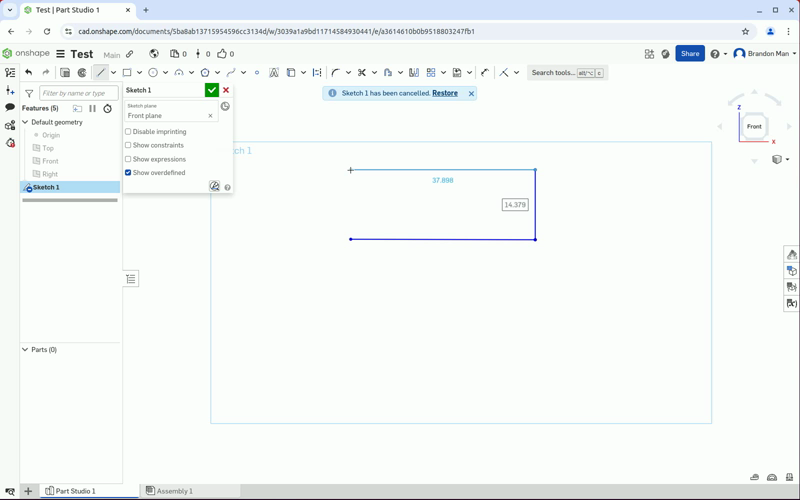
key_up(shift)
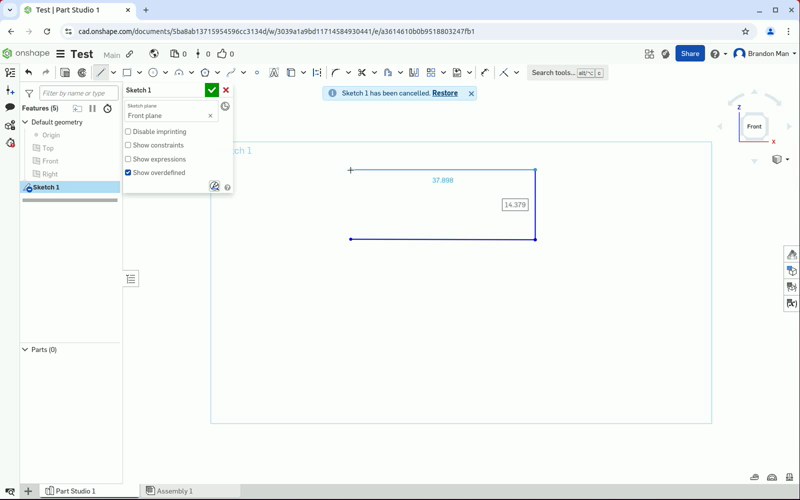
key_down(shift)
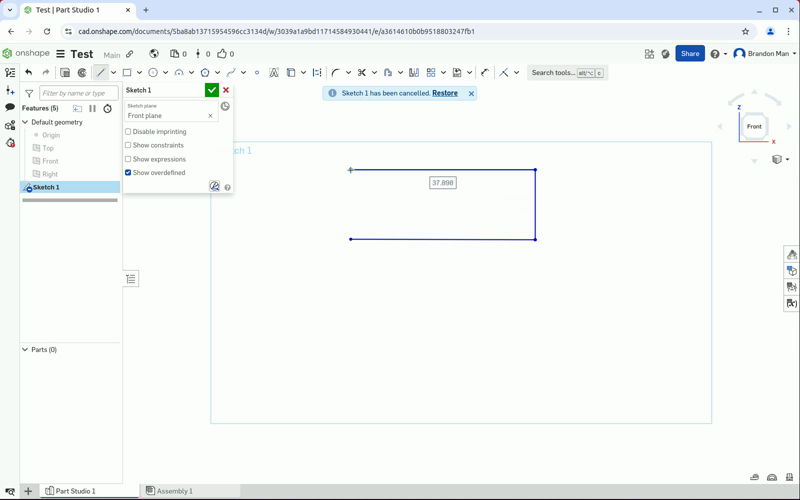
mouse_move(350, 239)
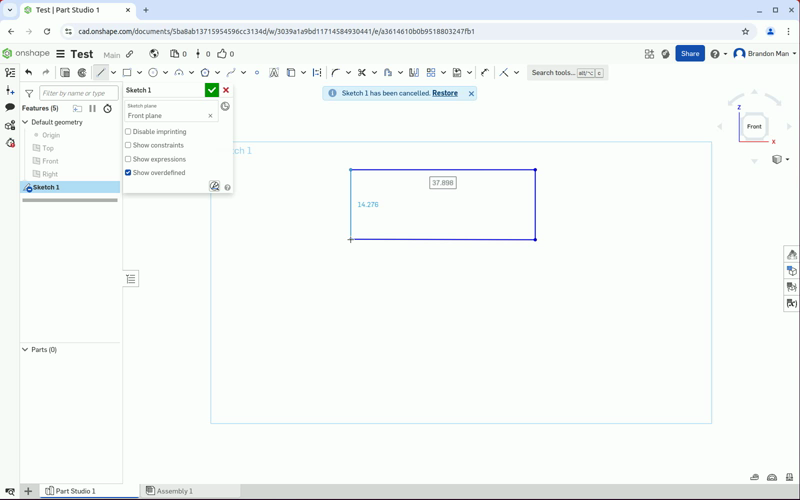
key_up(shift)
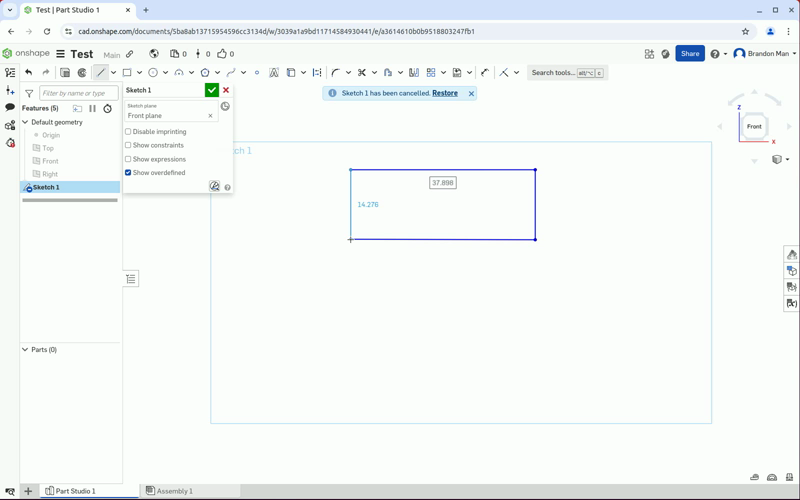
click(350, 239)
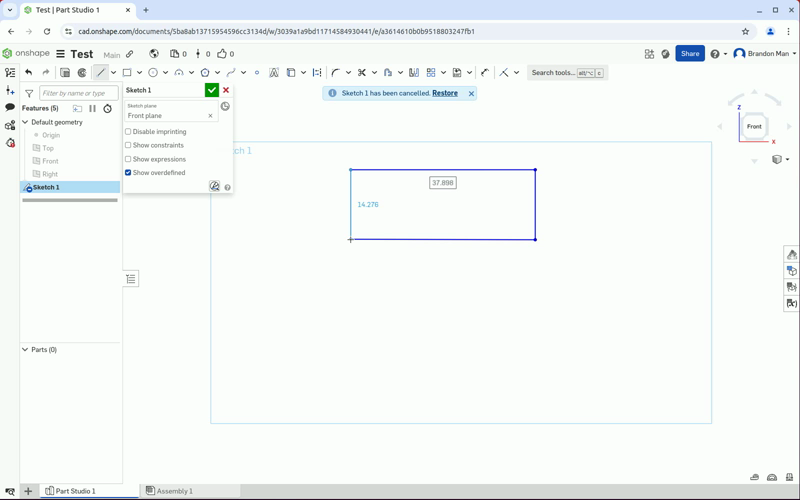
key(esc)
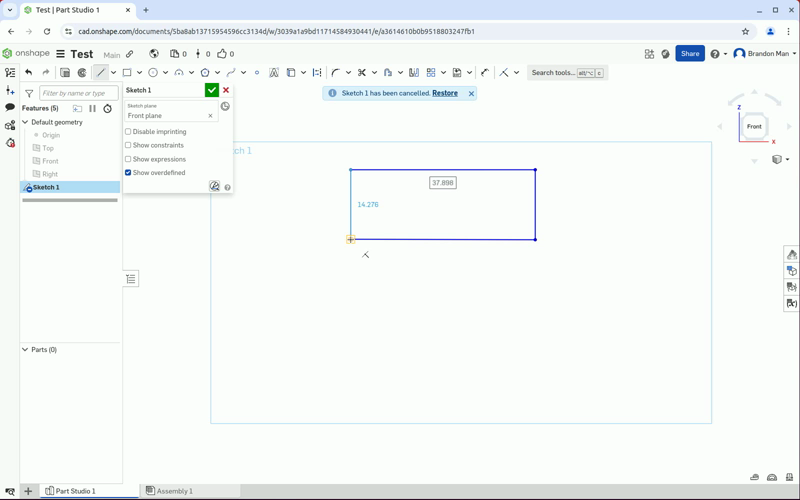
mouse_move(413, 230)
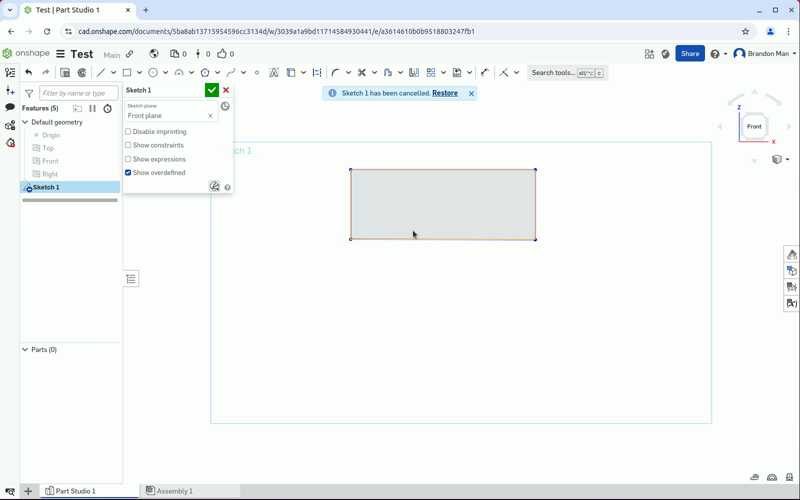
click(413, 230)
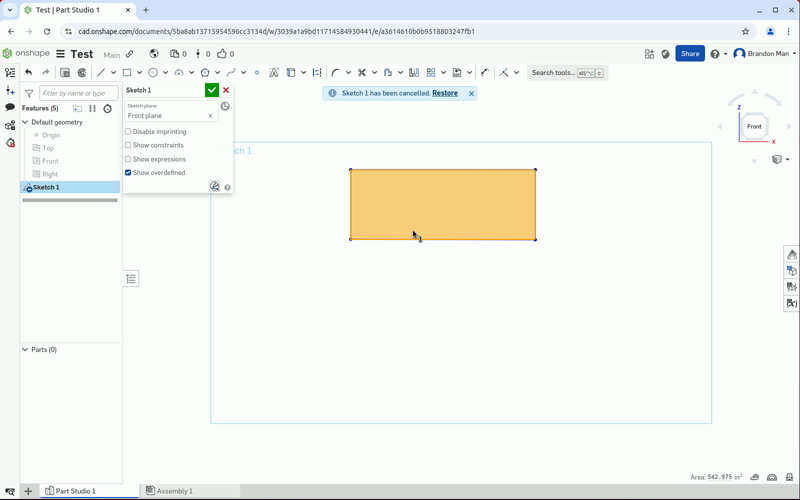
mouse_move(73, 352)
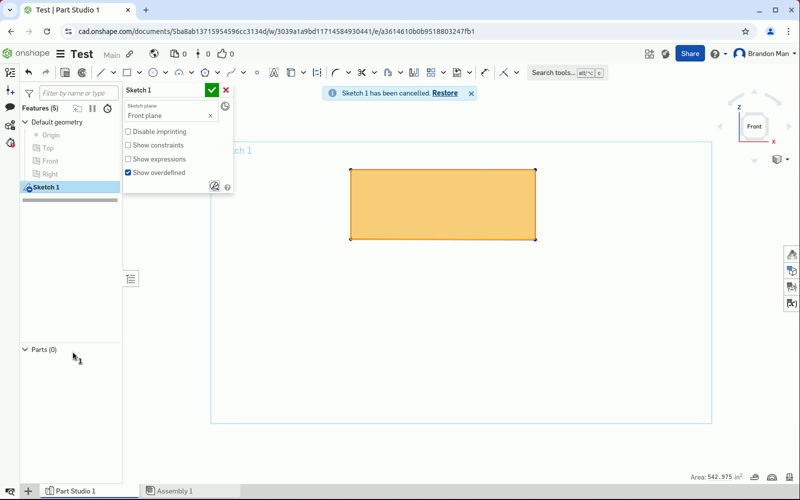
key(shift+y)
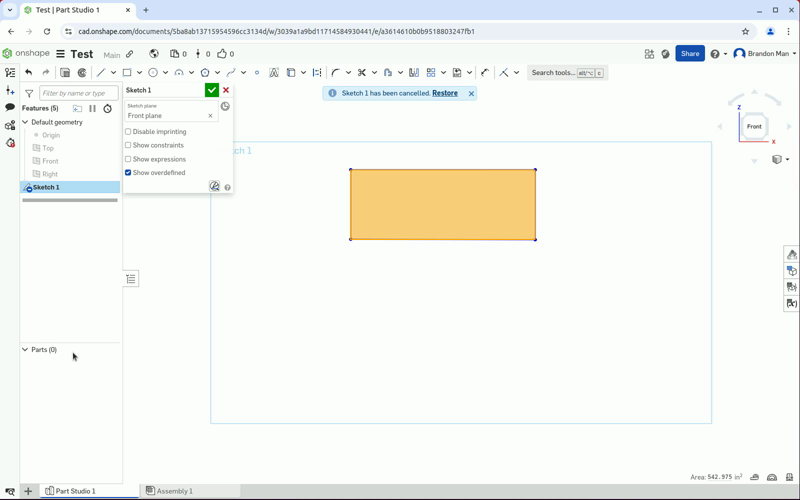
key(shift+e)
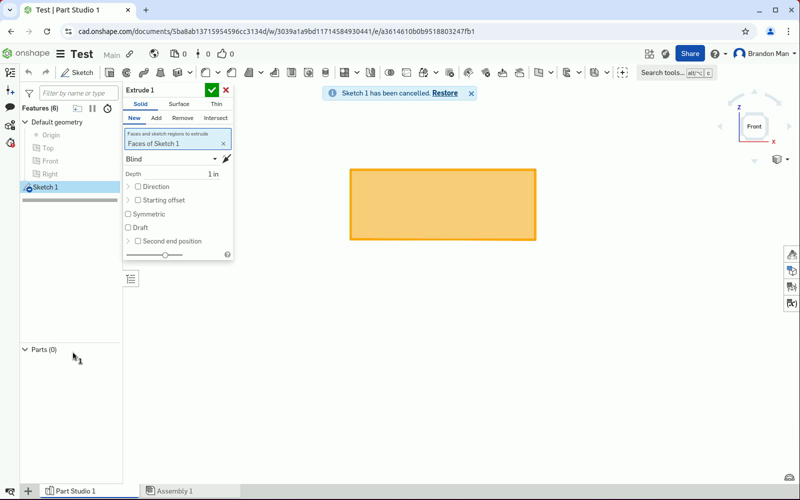
mouse_move(143, 106)
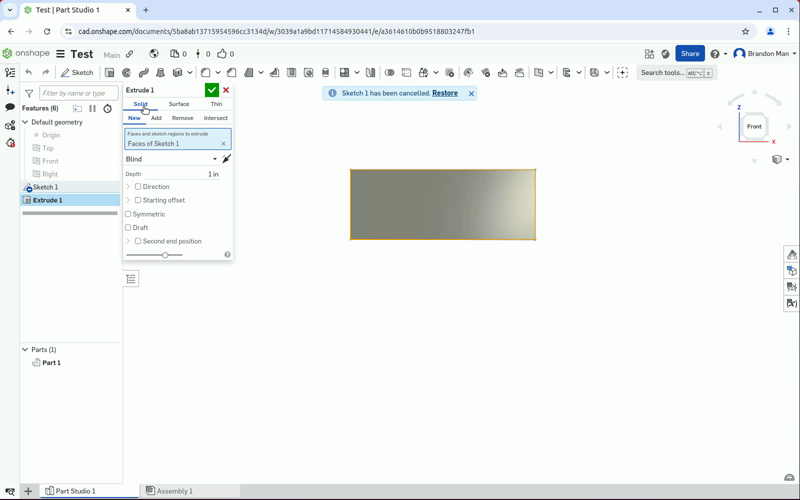
click(143, 106)
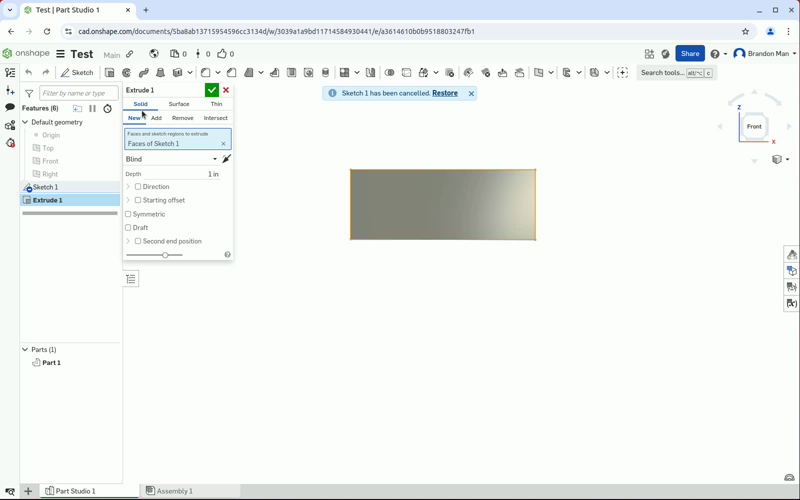
mouse_move(137, 120)
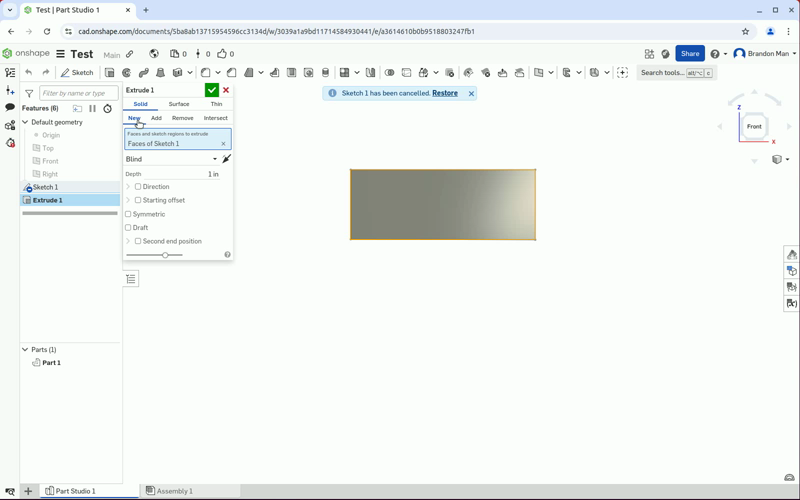
click(137, 120)
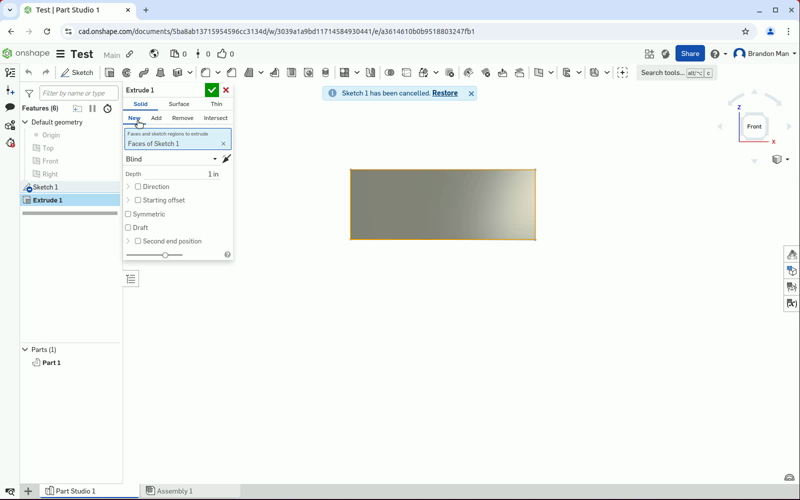
key(tab, 4)
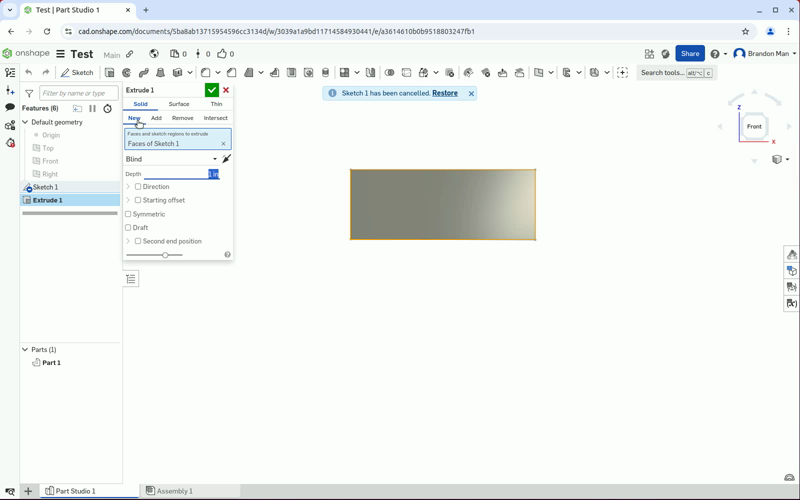
text(19.016)
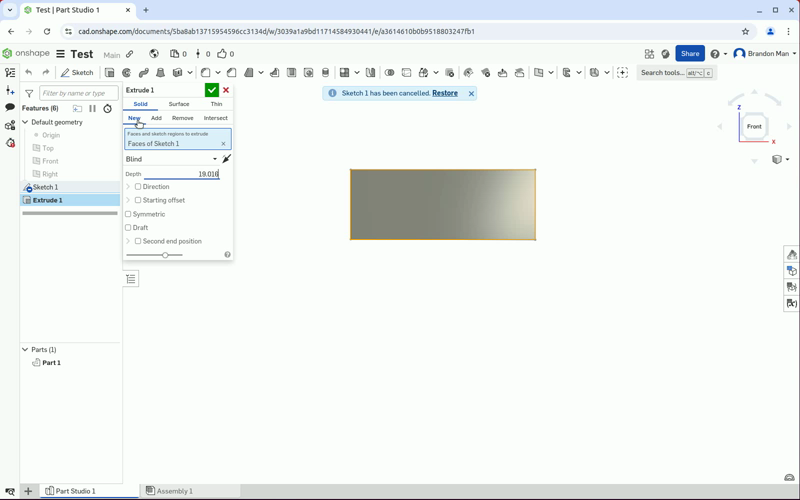
key(enter)
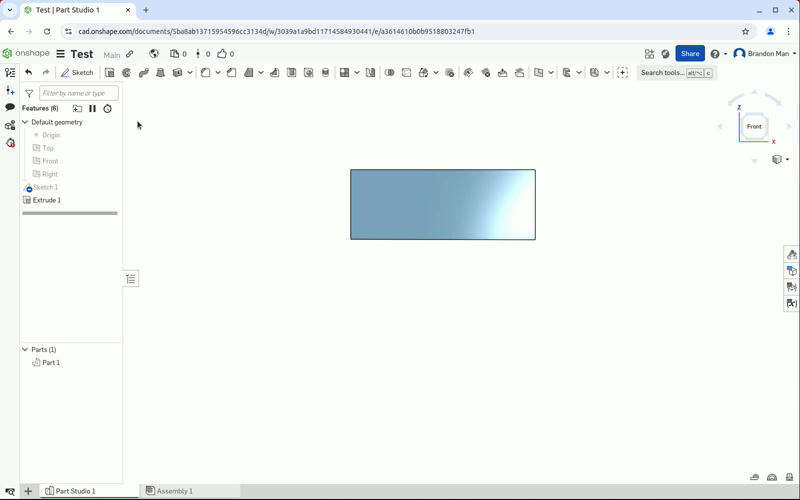
key(shift+h)
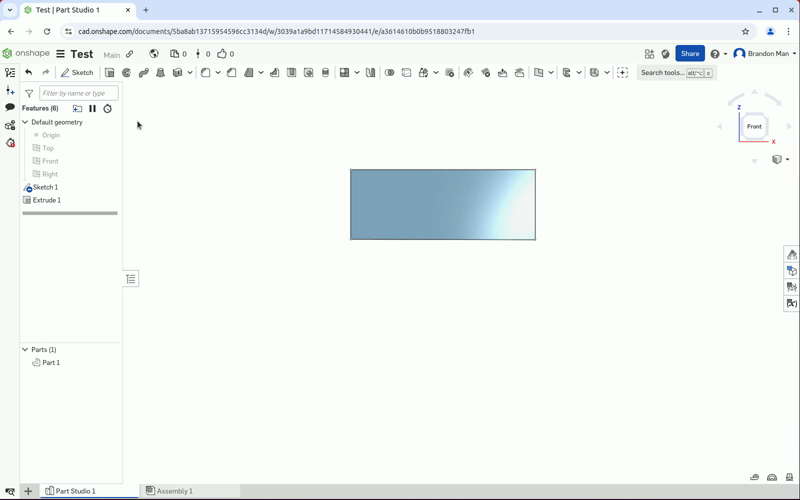
key(shift+h)
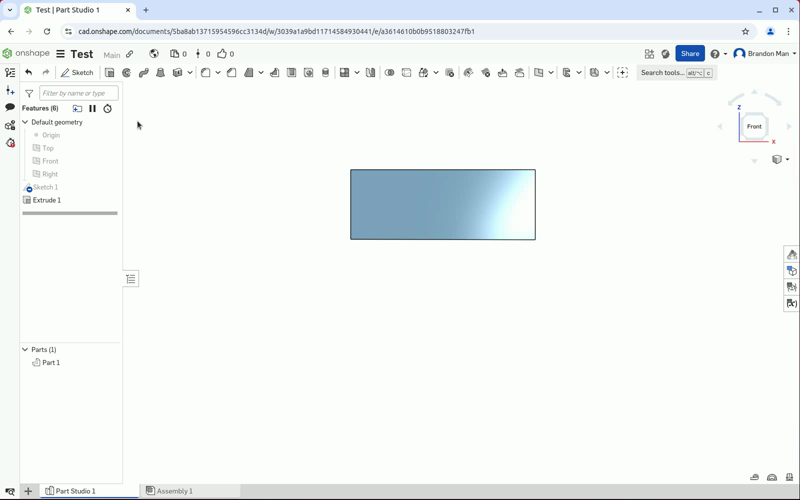
mouse_move(73, 189)
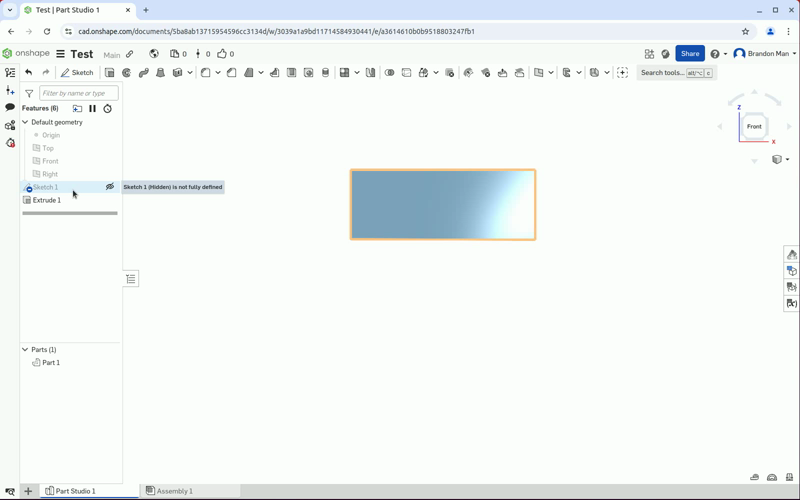
click(73, 189)
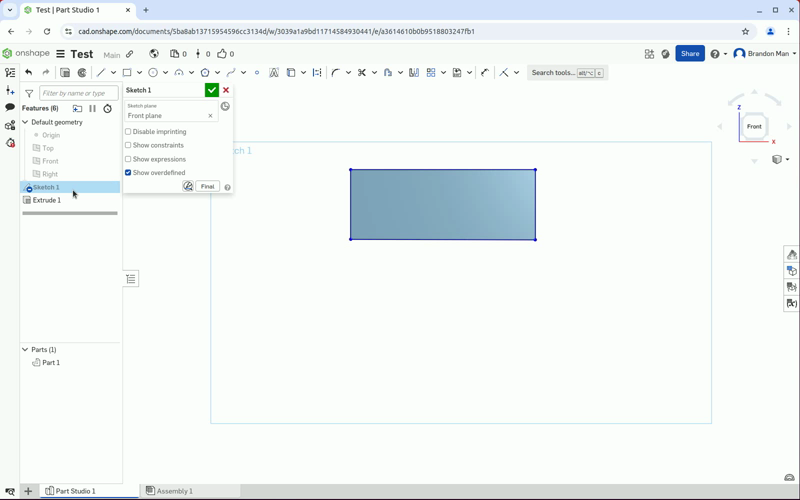
mouse_move(229, 92)
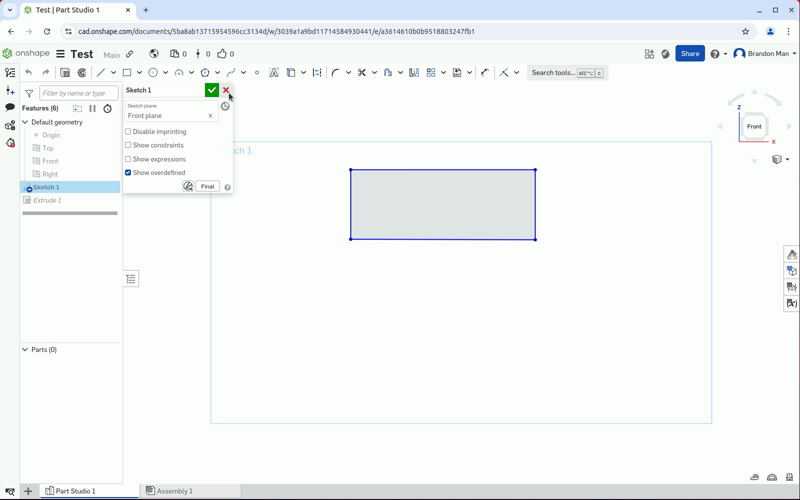
click(229, 92)
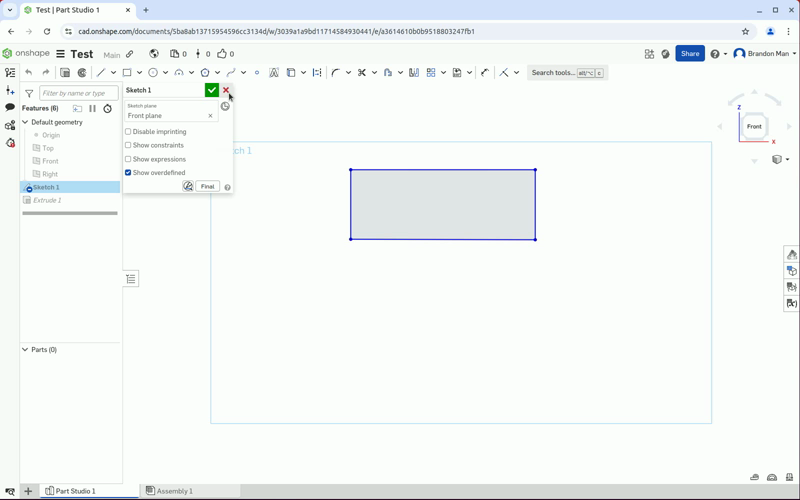
key(shift+s)
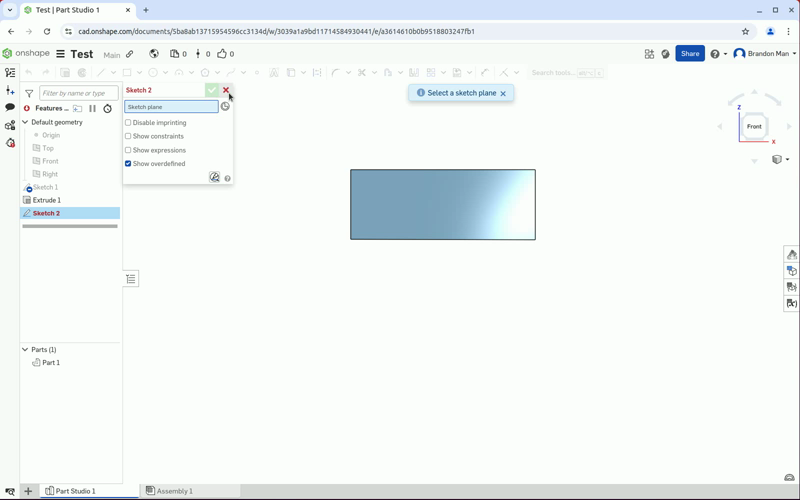
mouse_move(73, 163)
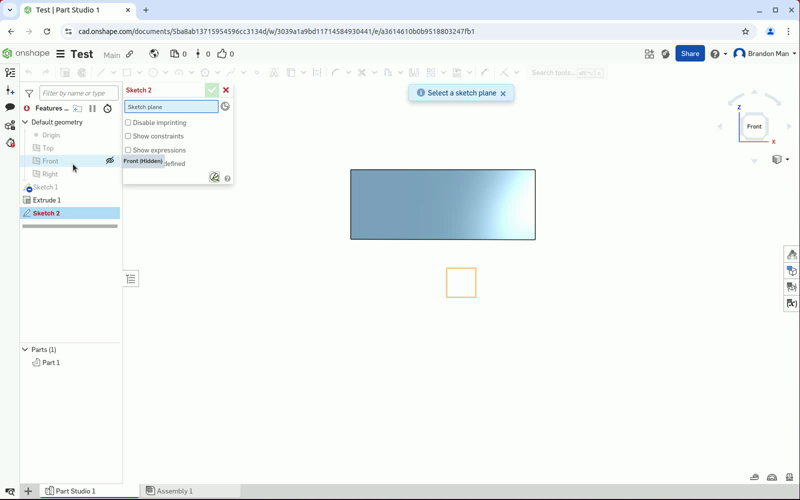
click(73, 163)
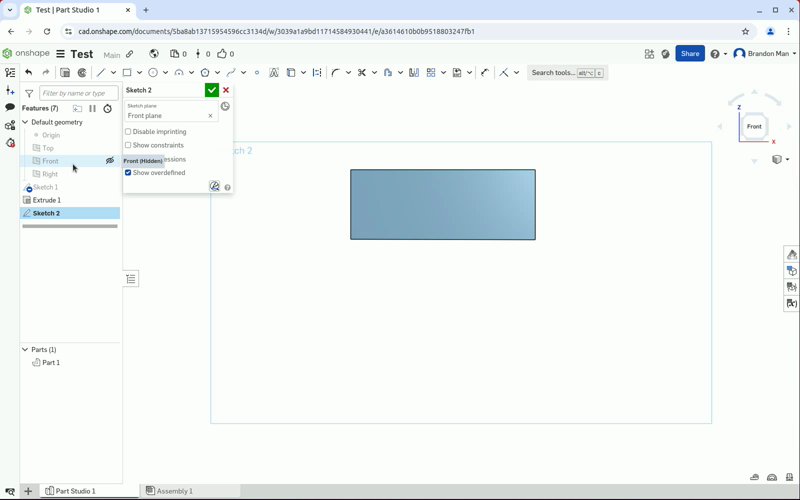
mouse_move(73, 352)
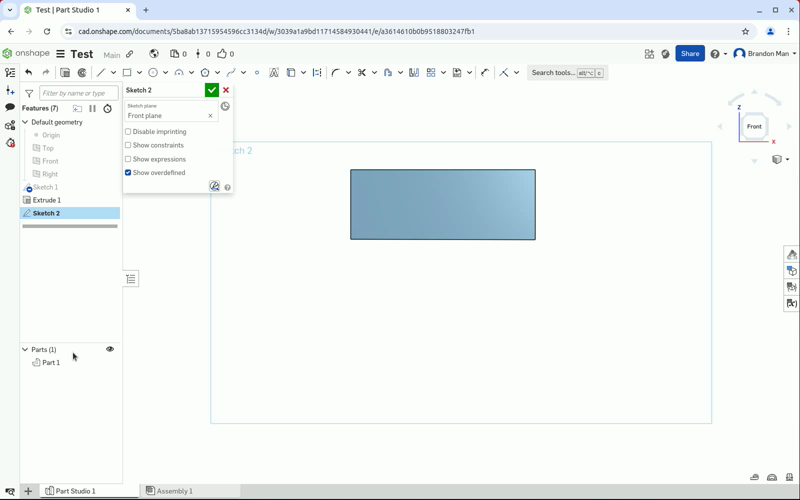
key(y)
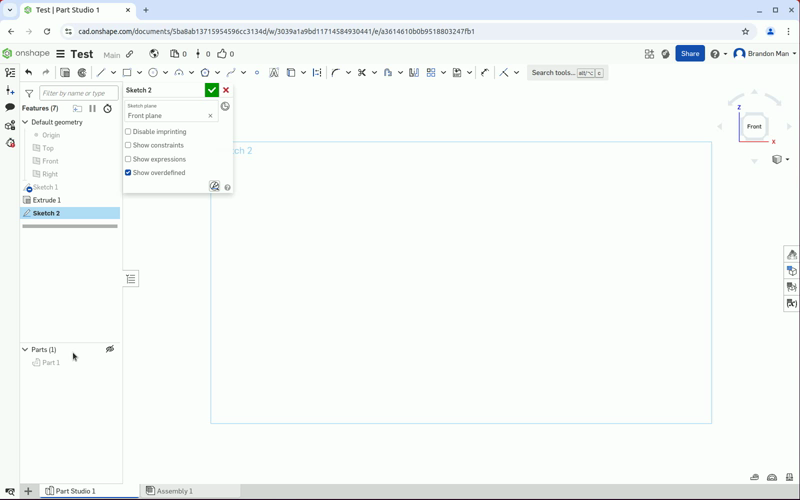
key(l)
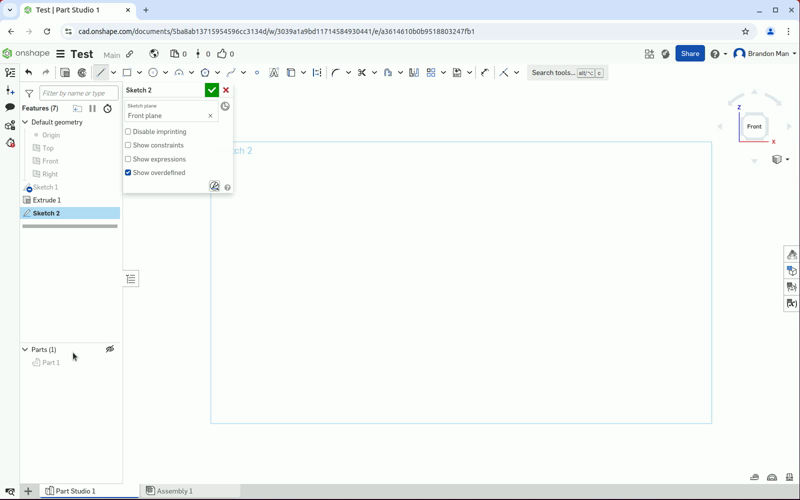
key_down(shift)
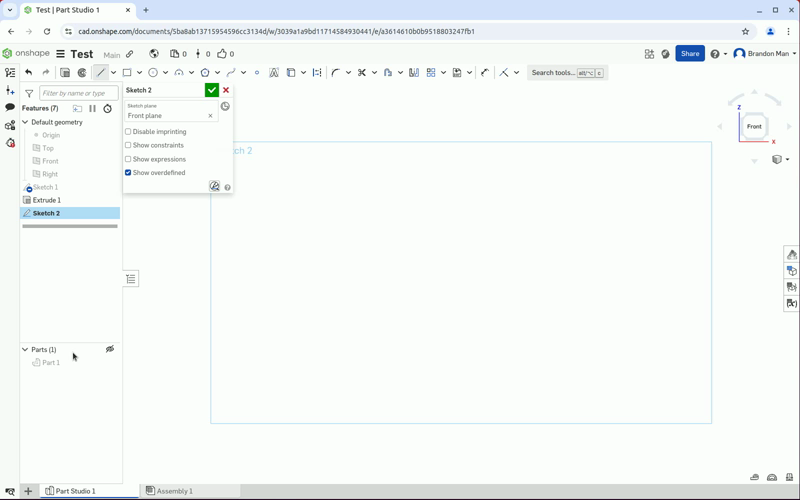
mouse_move(350, 308)
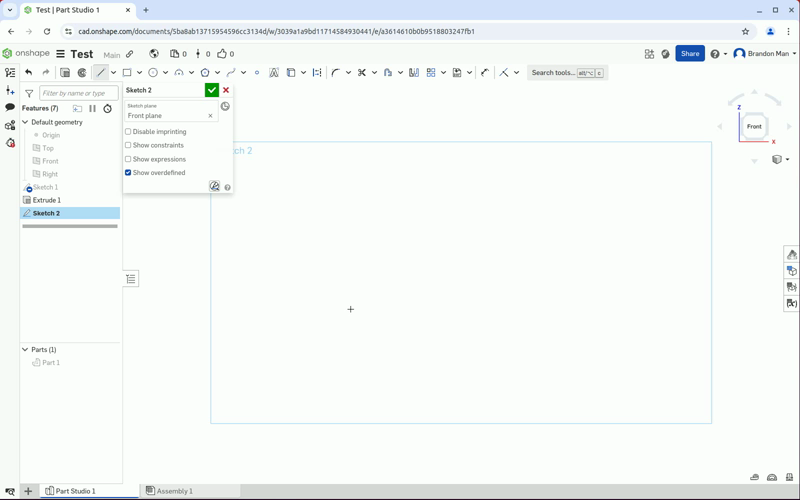
click(350, 308)
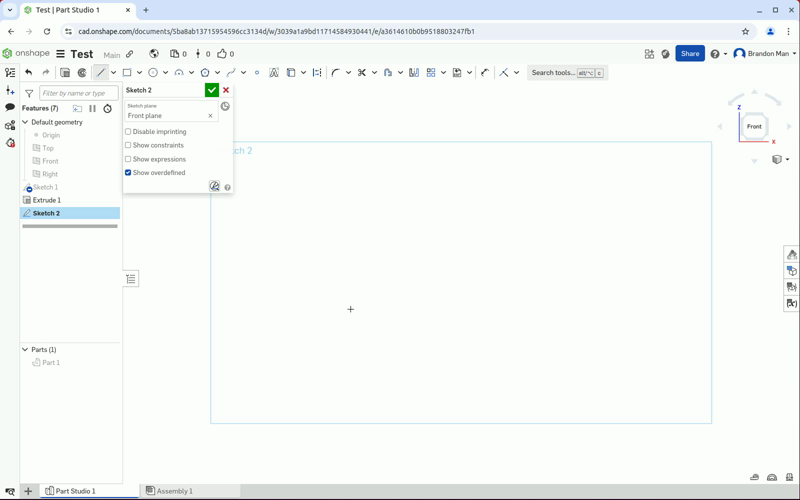
key_up(shift)
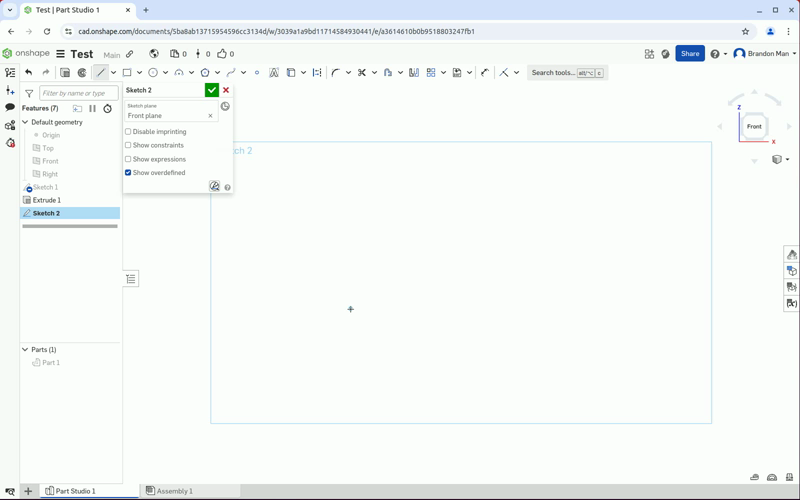
key_down(shift)
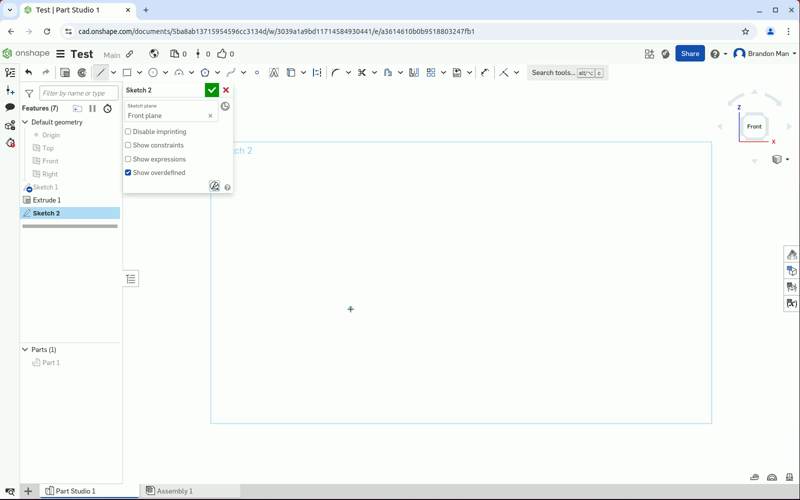
mouse_move(535, 308)
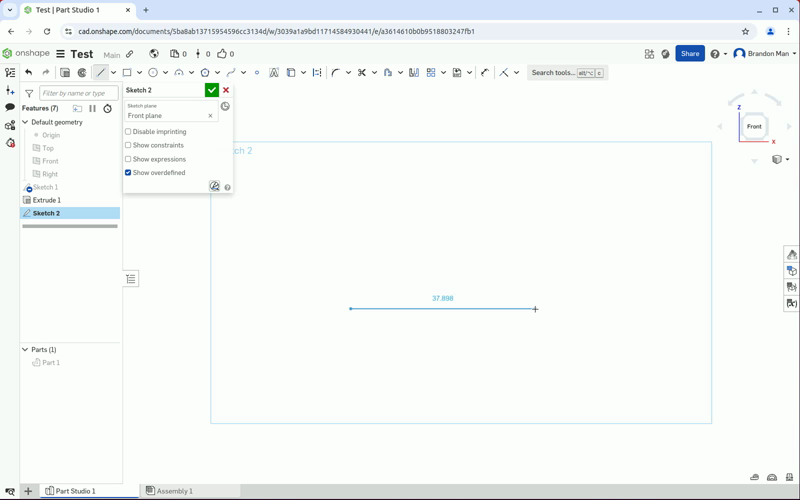
click(535, 308)
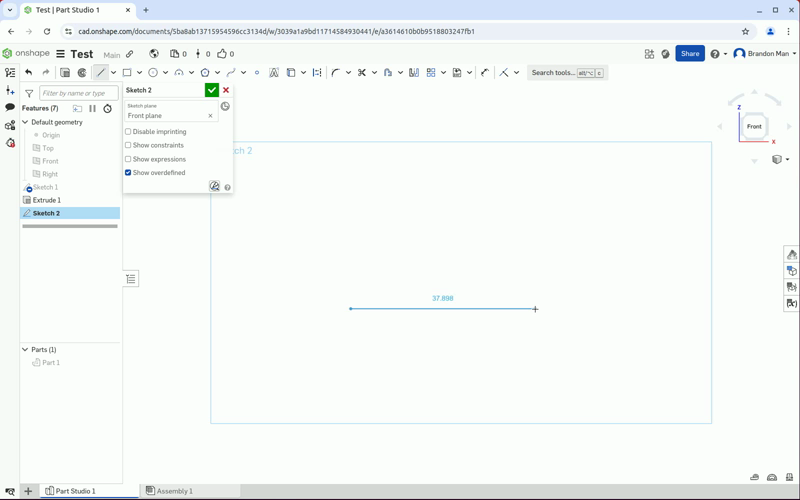
key_up(shift)
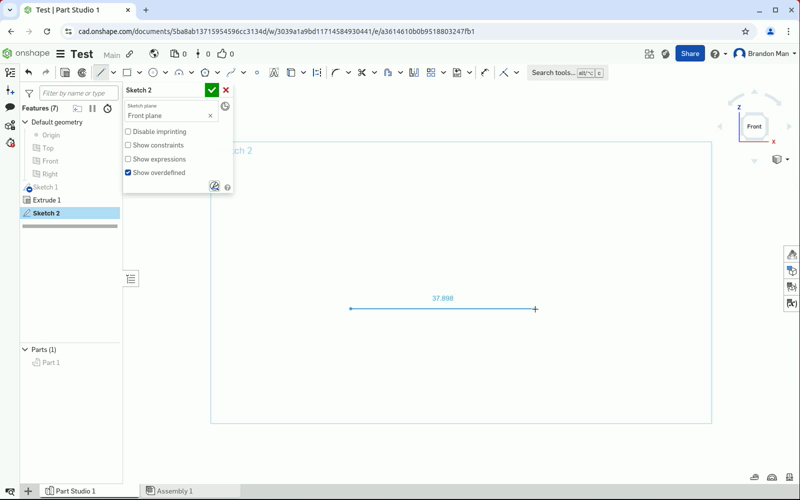
key_down(shift)
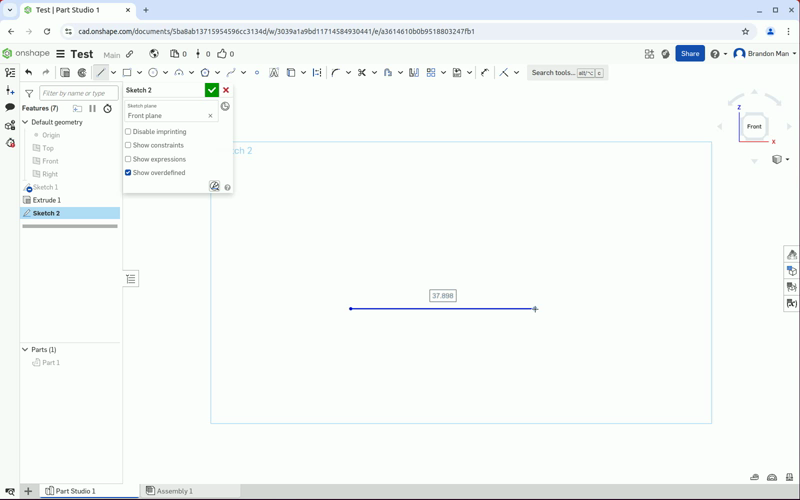
mouse_move(535, 238)
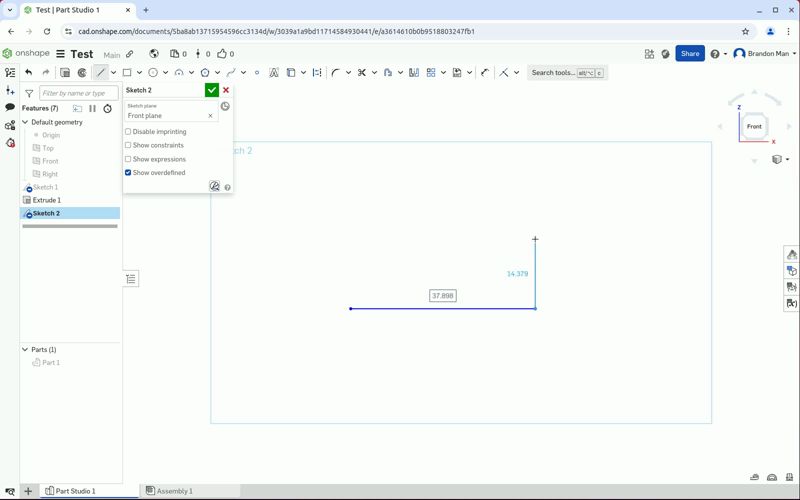
click(535, 238)
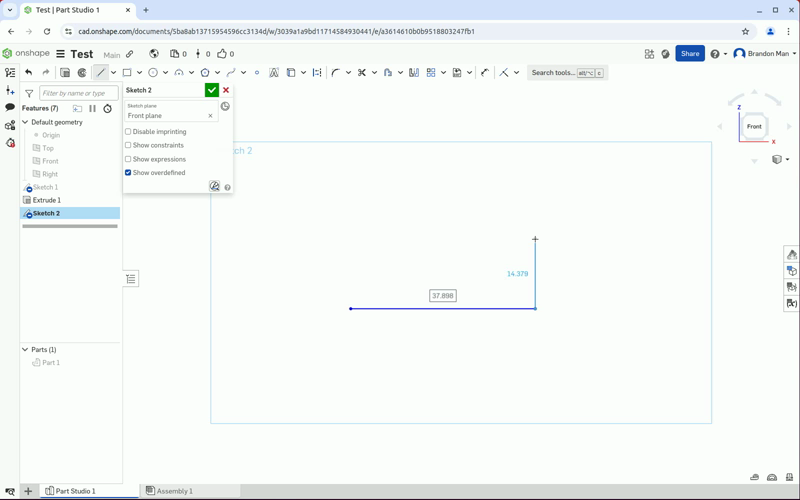
key_up(shift)
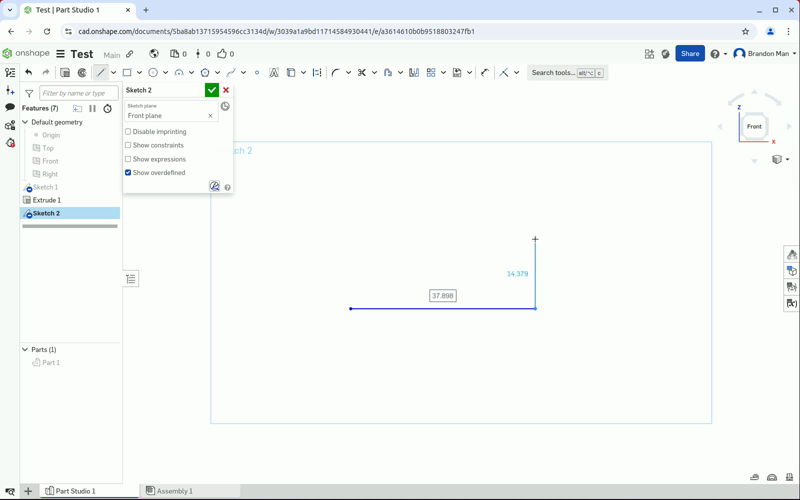
key_down(shift)
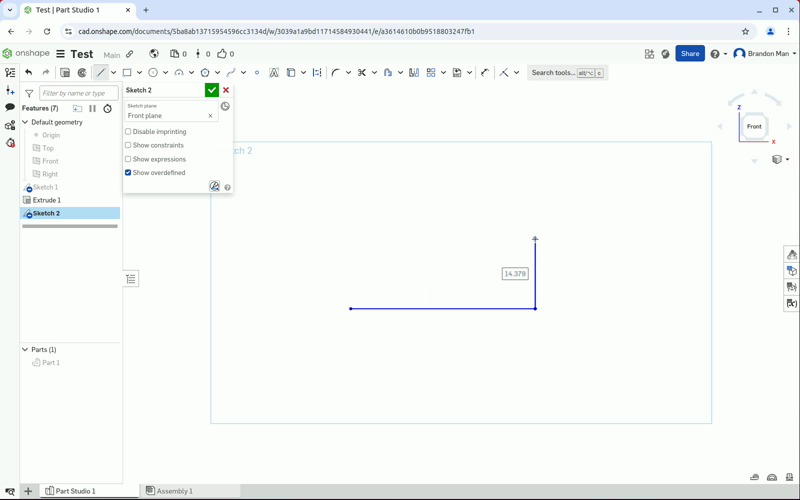
mouse_move(350, 238)
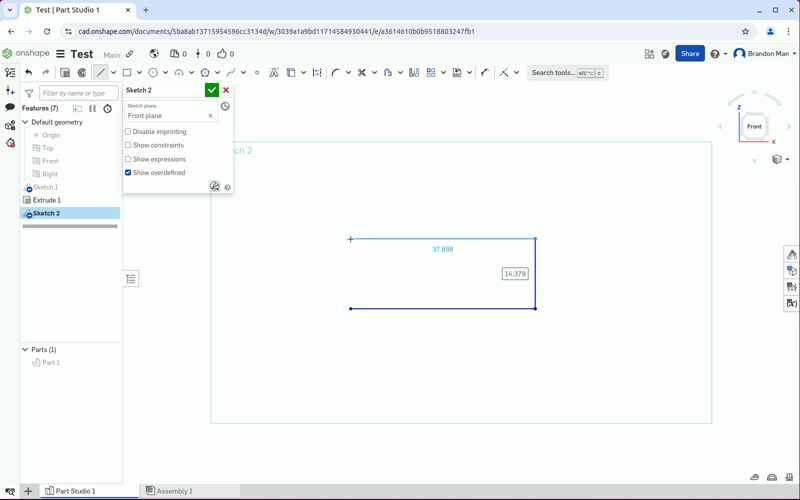
click(350, 238)
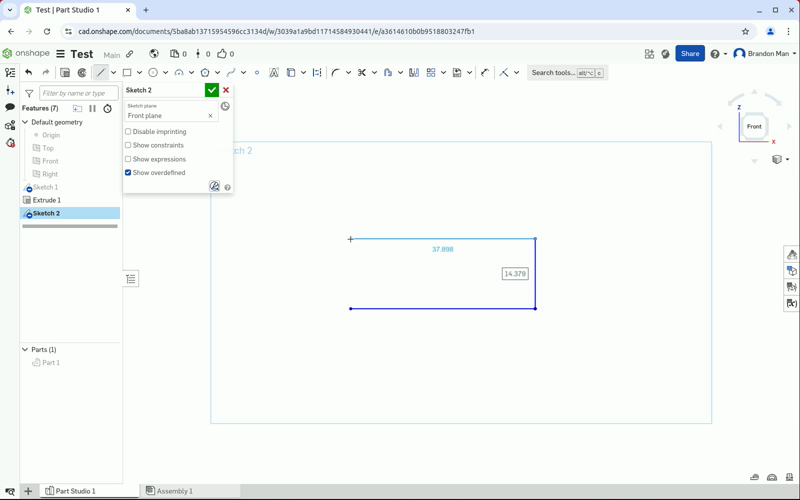
key_up(shift)
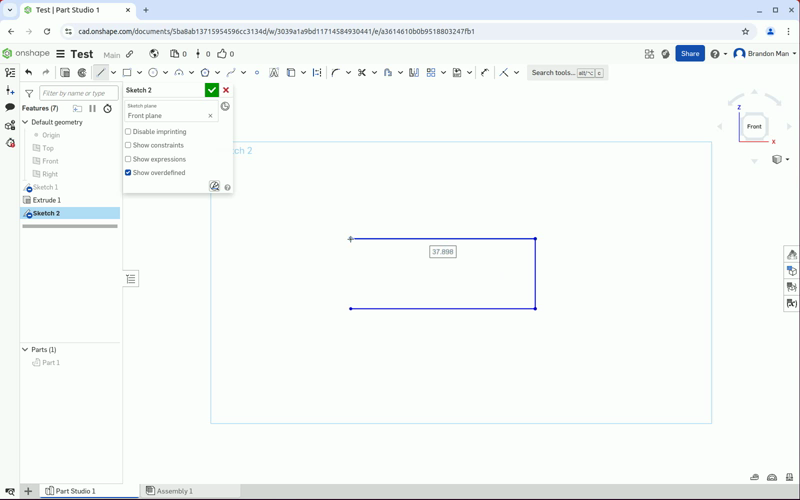
key_down(shift)
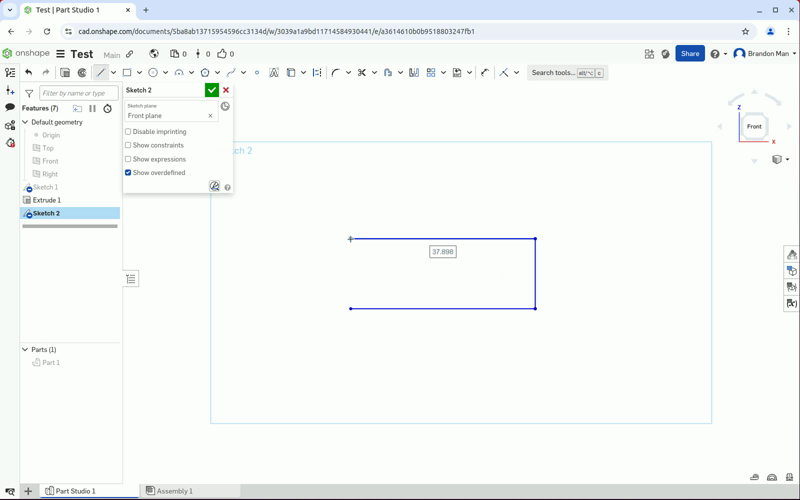
mouse_move(350, 308)
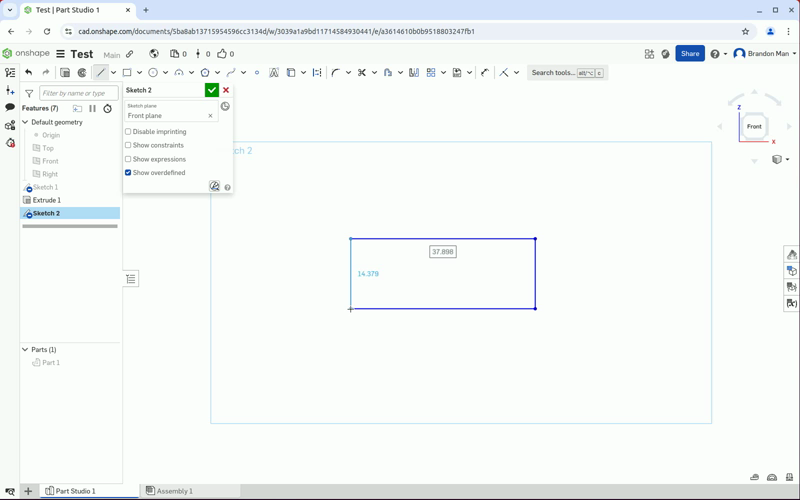
key_up(shift)
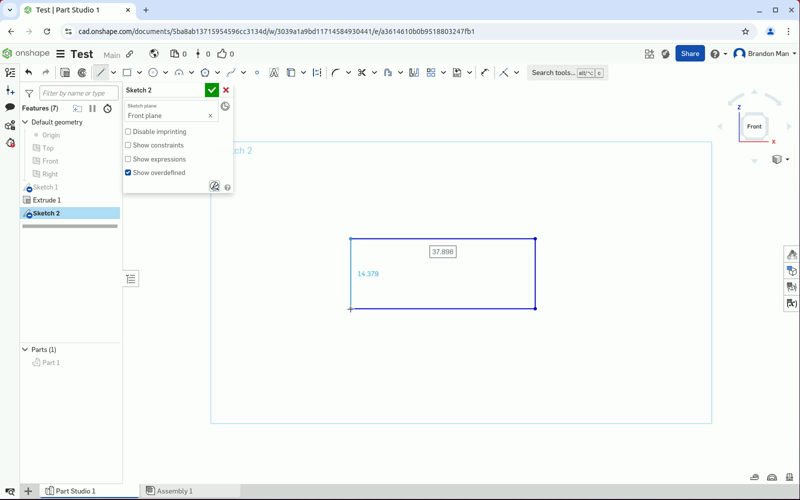
click(350, 308)
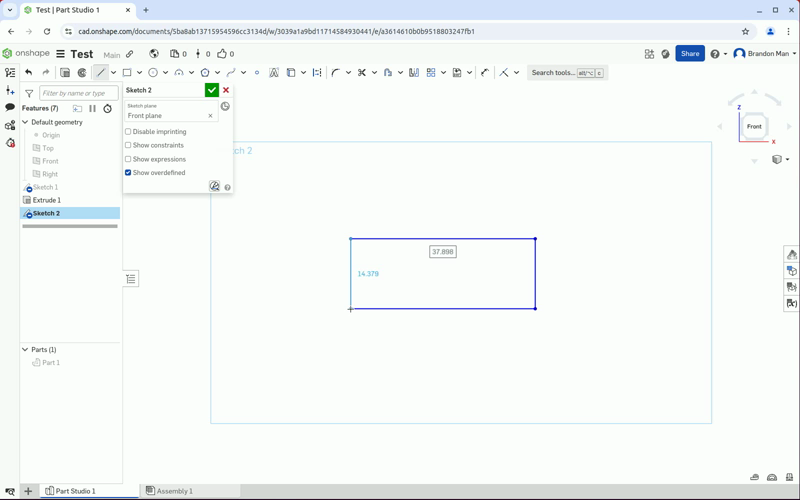
key(esc)
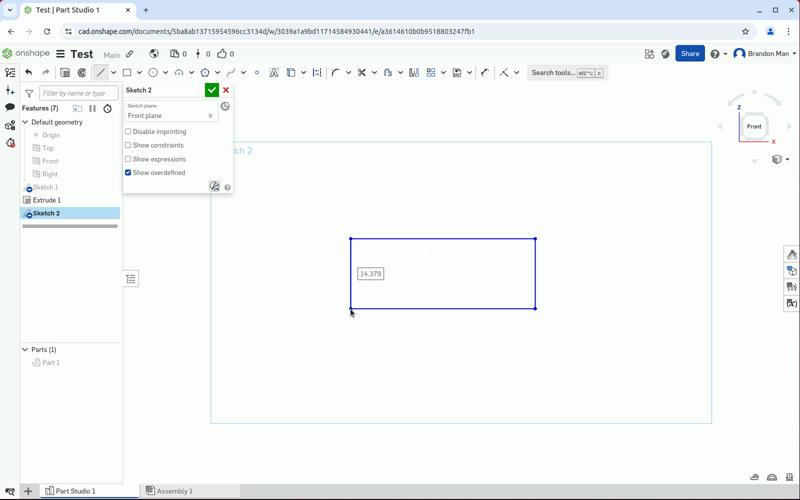
mouse_move(496, 281)
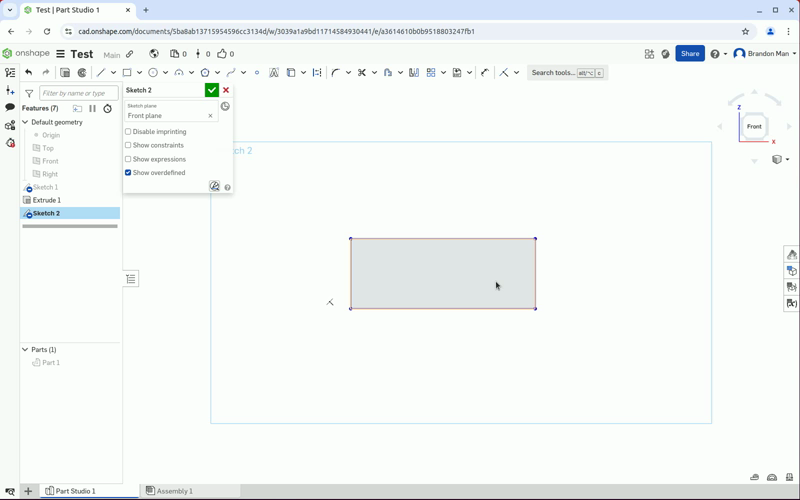
click(496, 281)
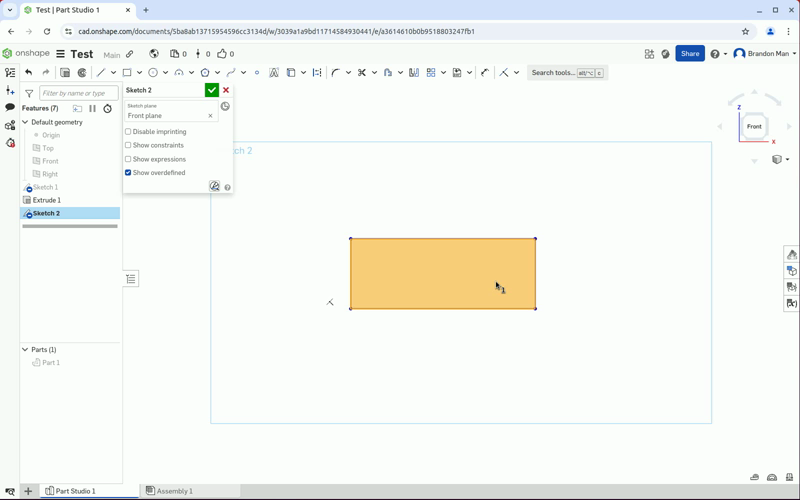
mouse_move(73, 352)
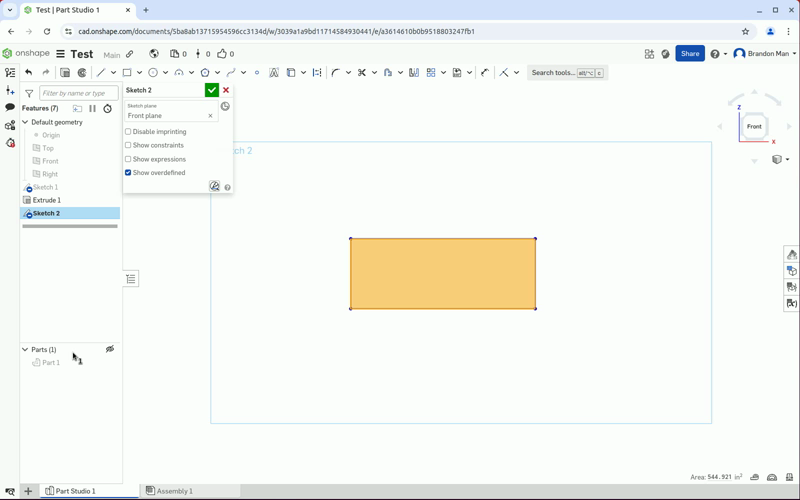
key(shift+y)
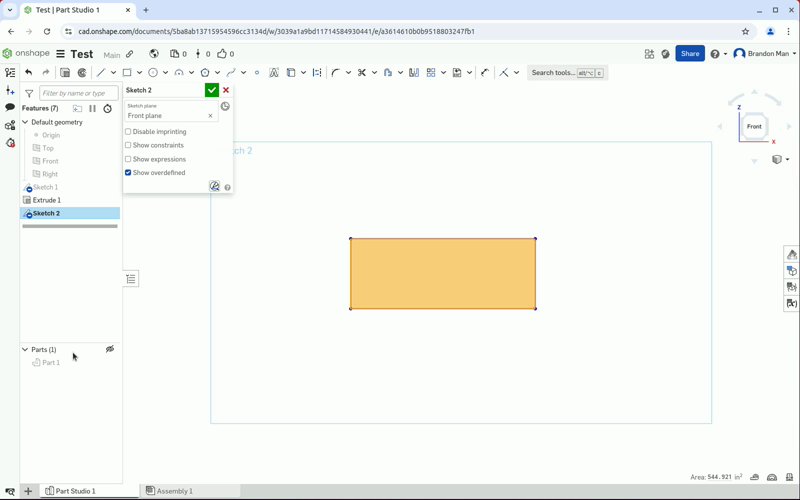
key(shift+e)
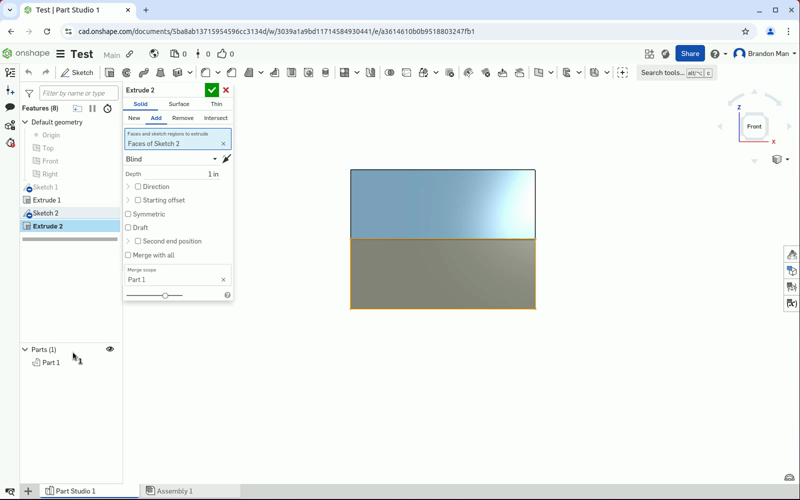
mouse_move(143, 106)
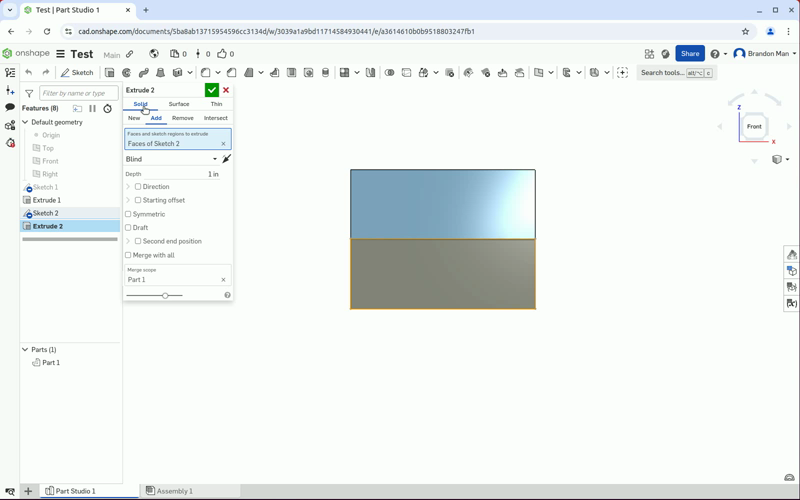
click(143, 106)
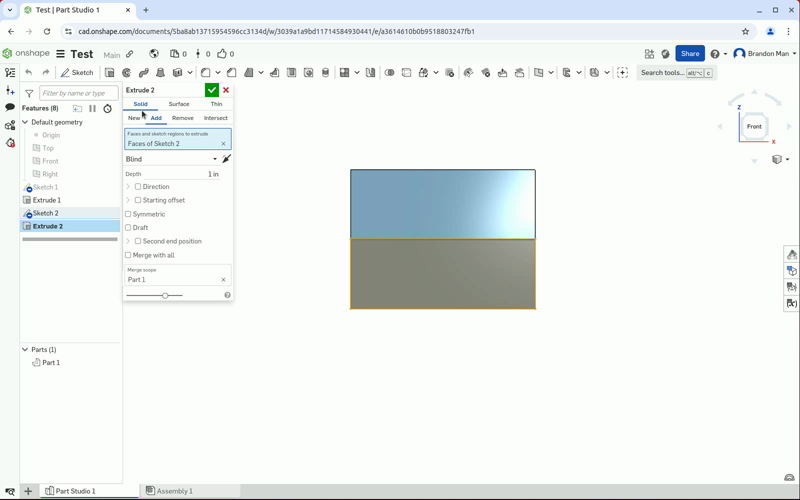
mouse_move(137, 120)
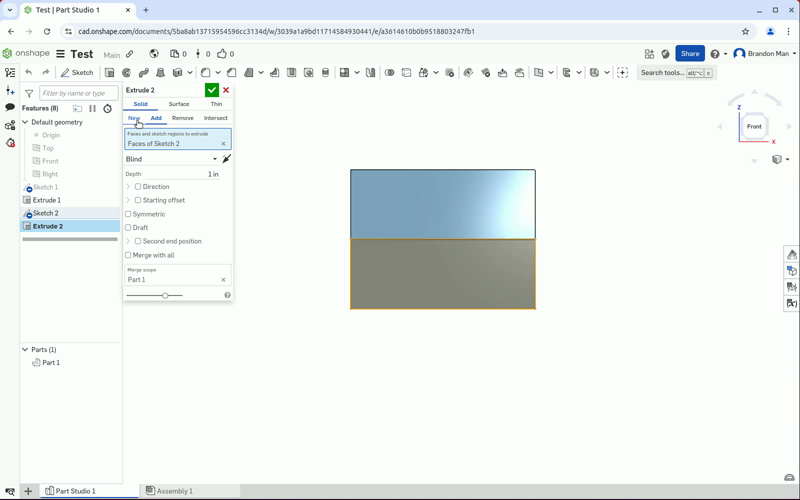
click(137, 120)
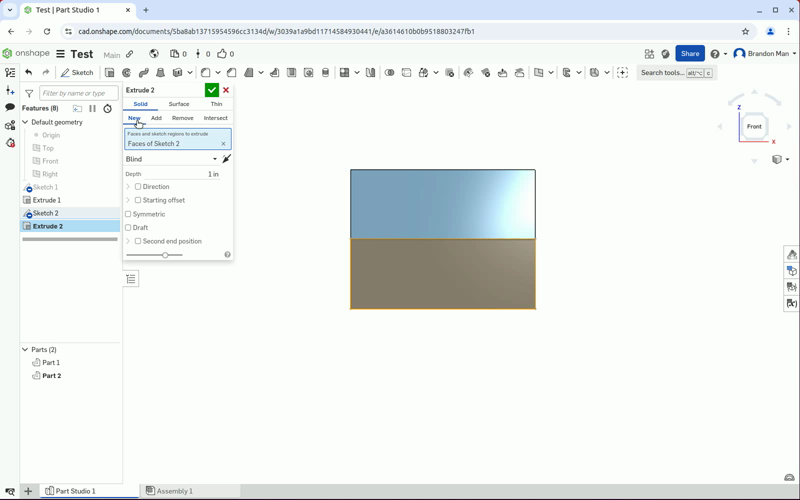
key(tab, 4)
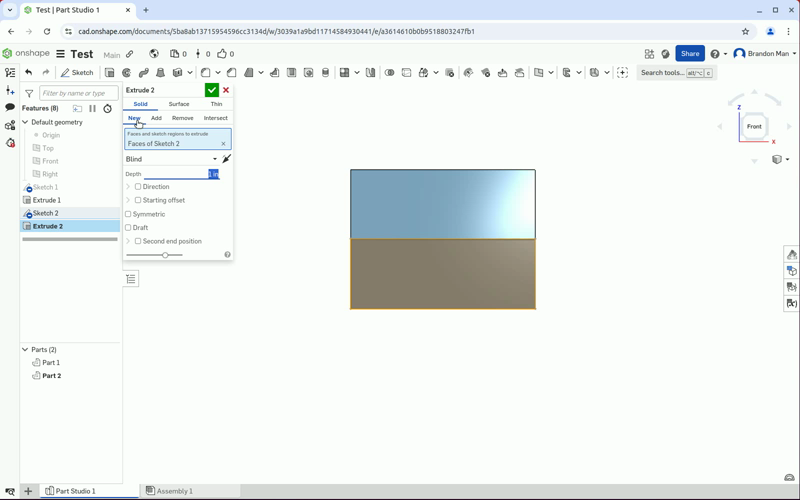
text(19.016)
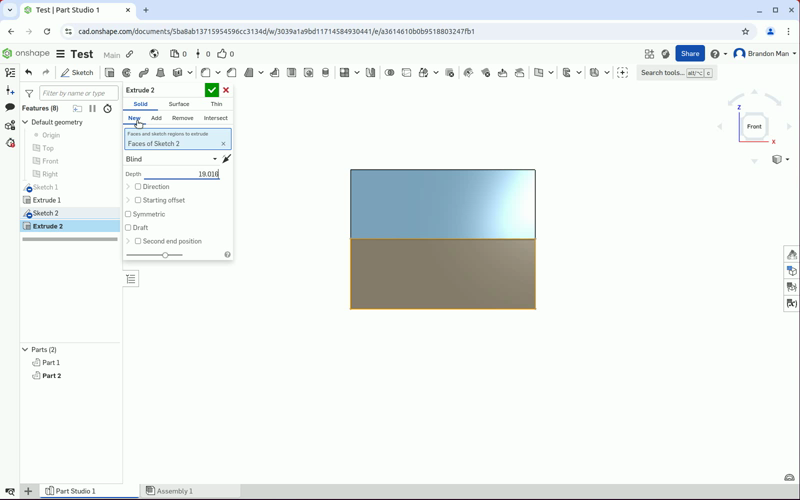
key(enter)
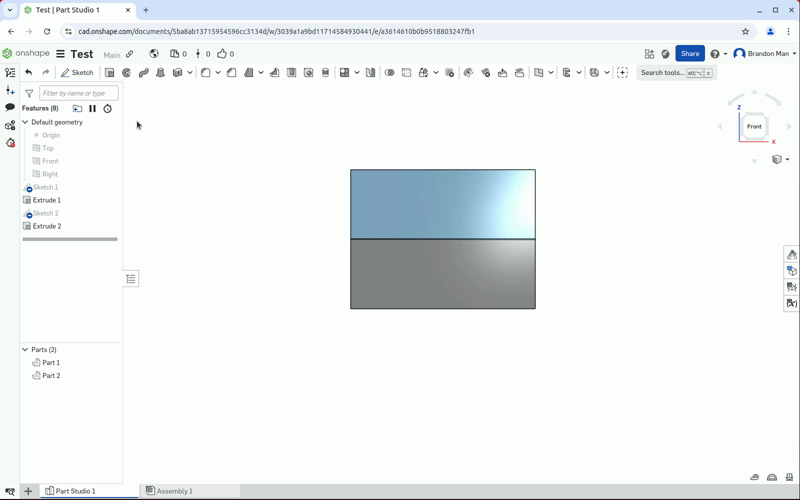
key(shift+h)
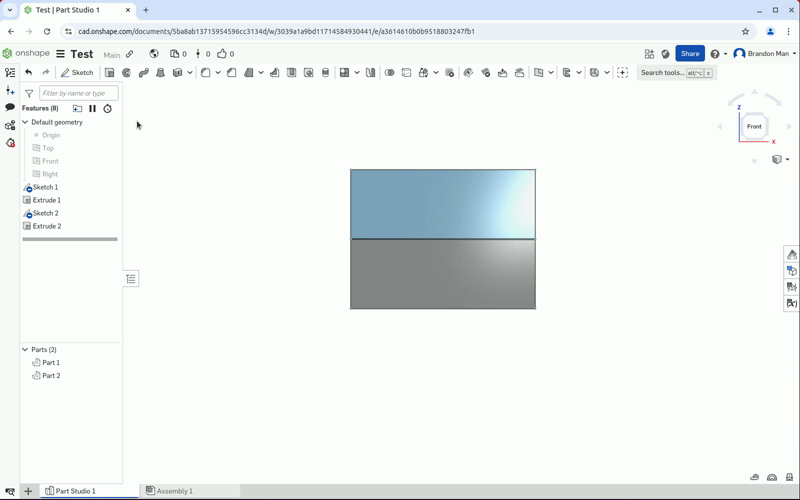
key(shift+h)
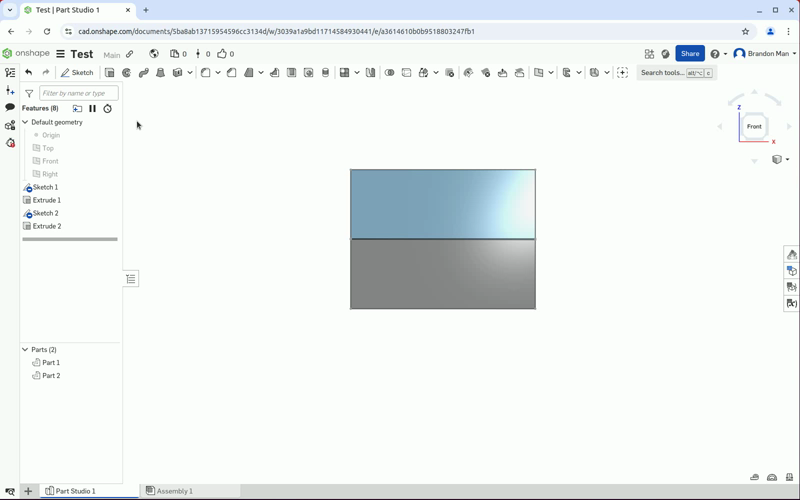
key(shift+7)
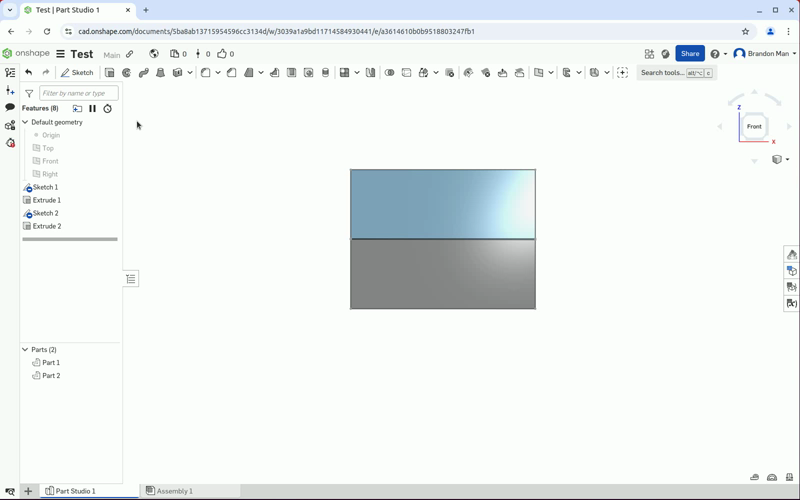
key(left, 2)
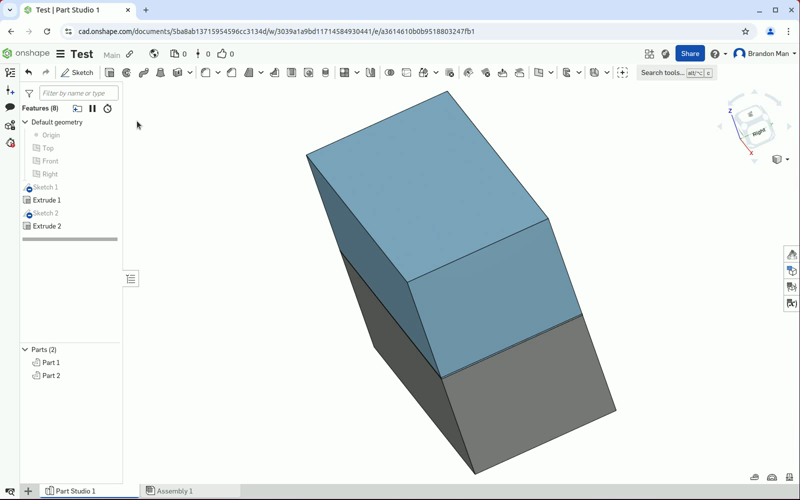
key(down, 2)
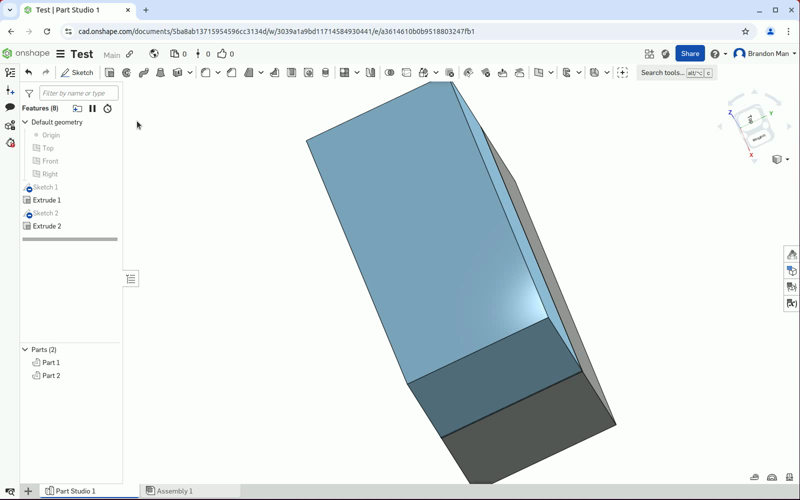
key(up, 2)
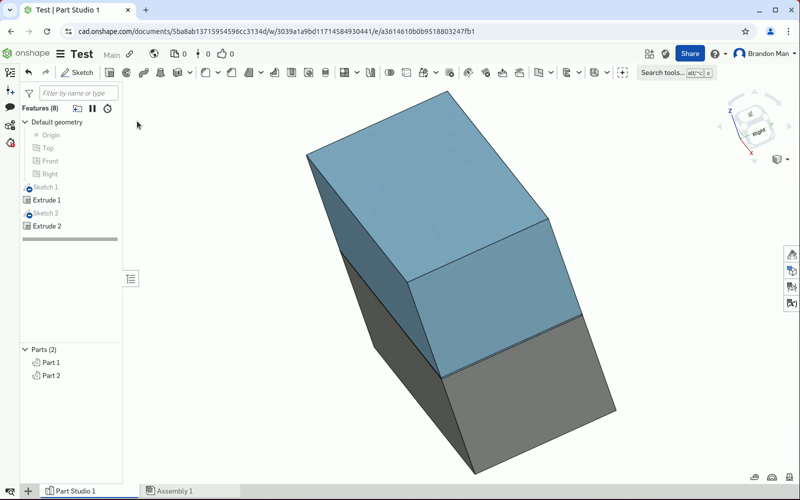
key(right, 2)
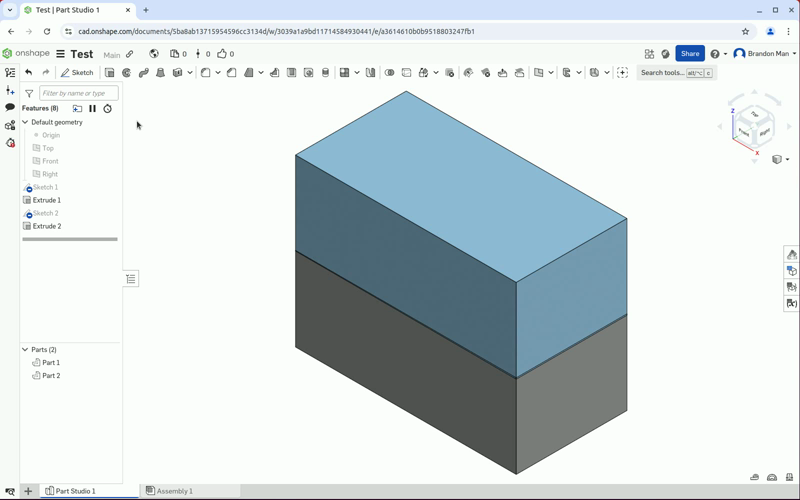
mouse_move(73, 189)
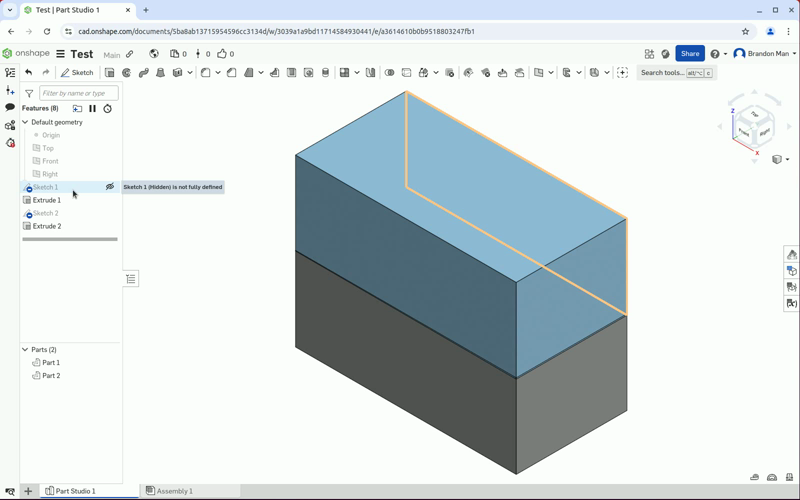
click(73, 189)